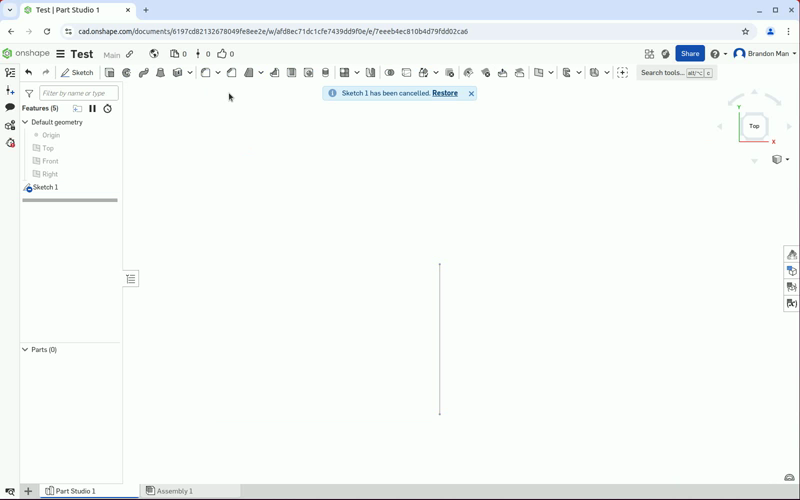
key(shift+h)
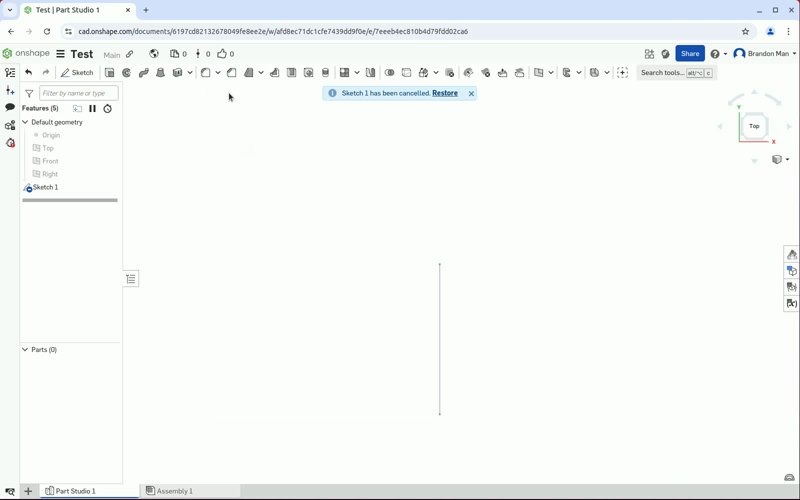
key(shift+s)
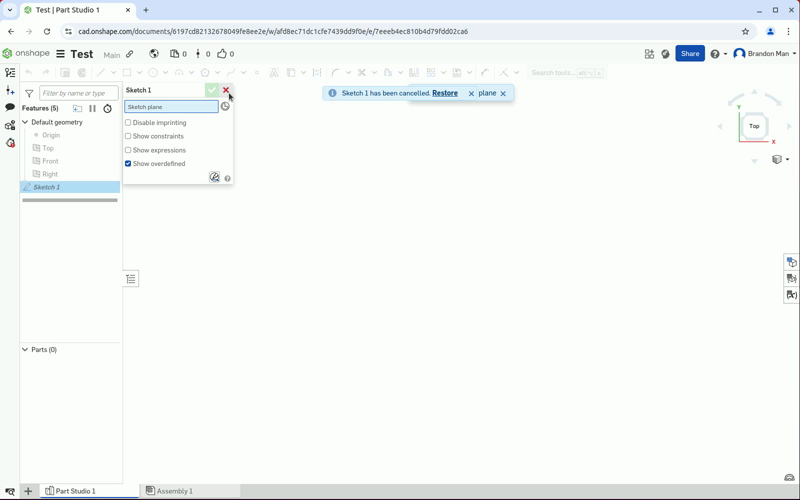
mouse_move(73, 150)
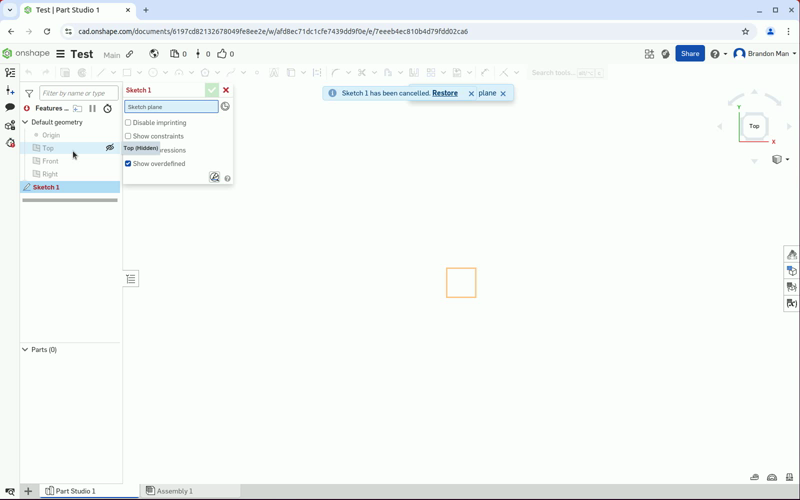
click(73, 150)
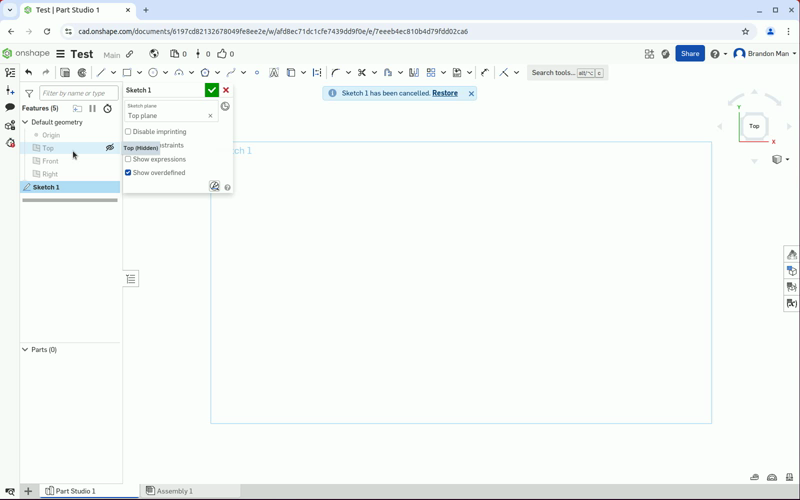
mouse_move(73, 352)
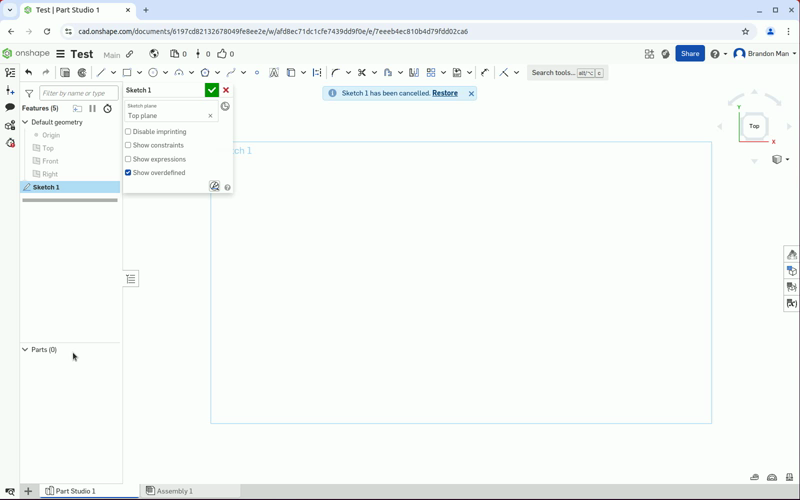
key(y)
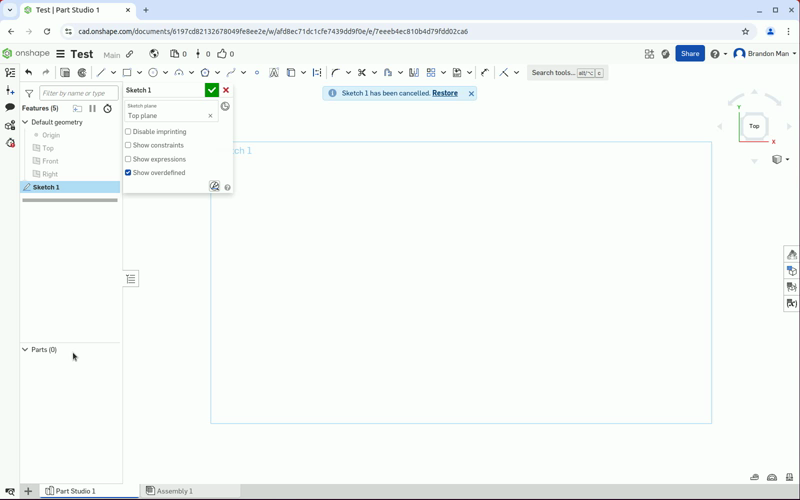
key(l)
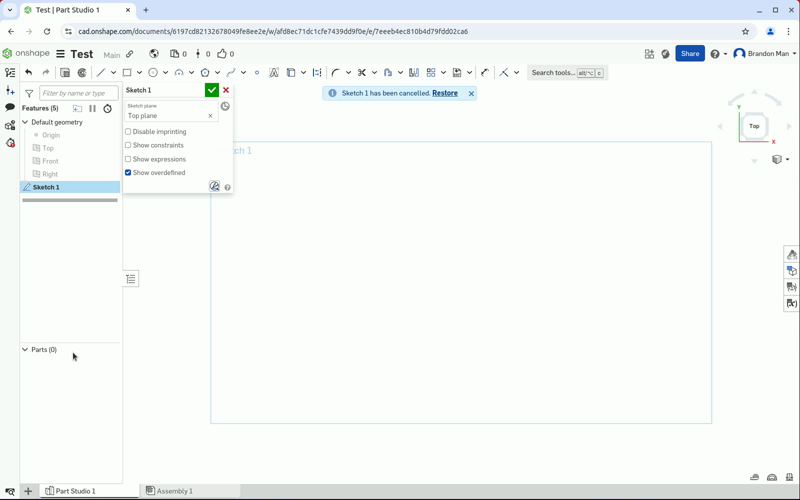
key_down(shift)
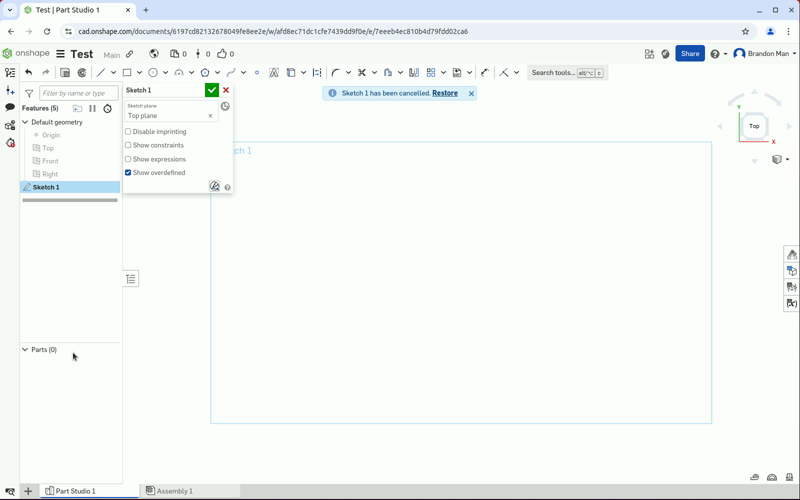
mouse_move(348, 336)
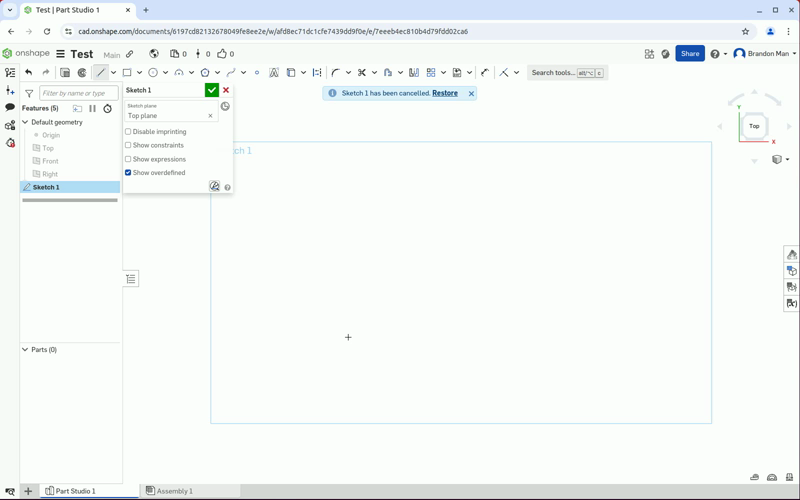
click(348, 336)
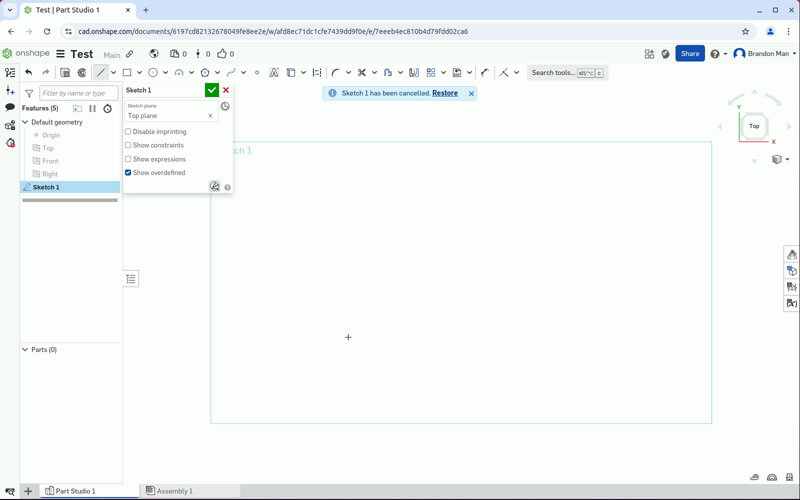
key_up(shift)
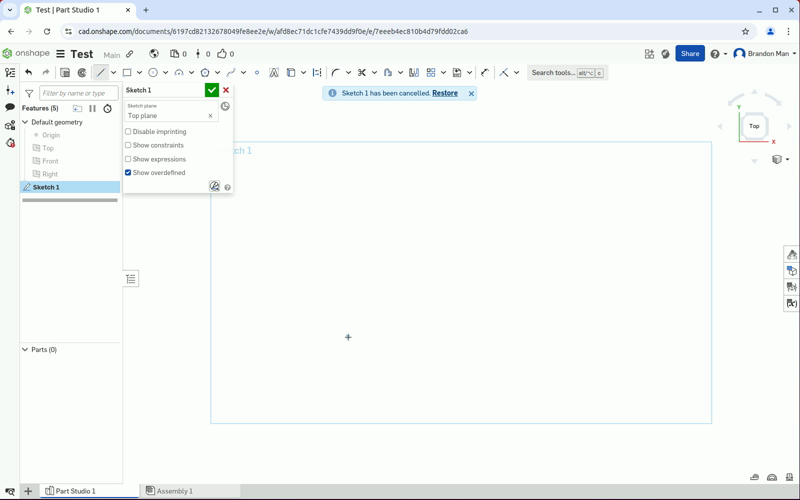
key_down(shift)
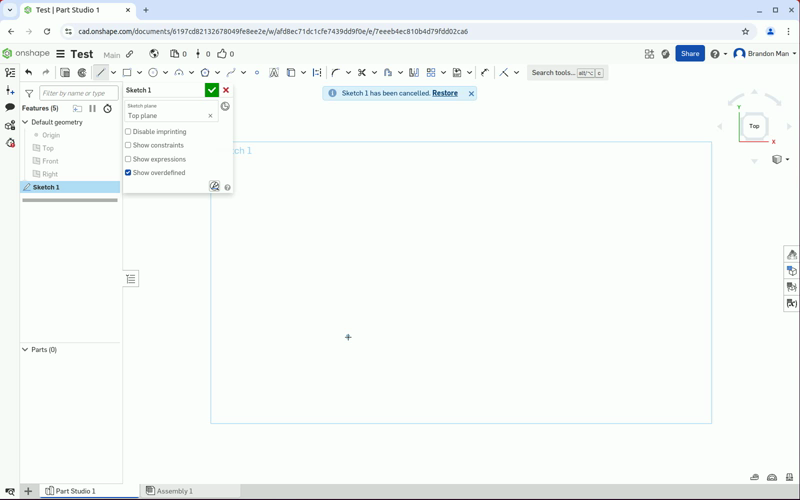
mouse_move(378, 336)
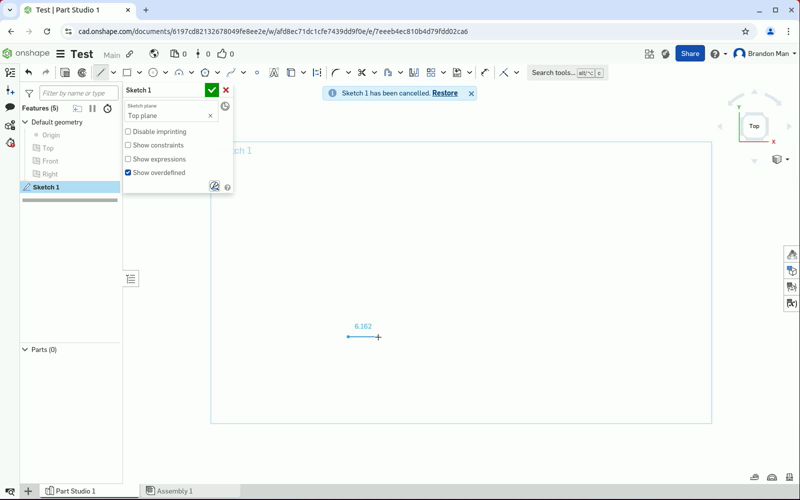
mouse_move(402, 336)
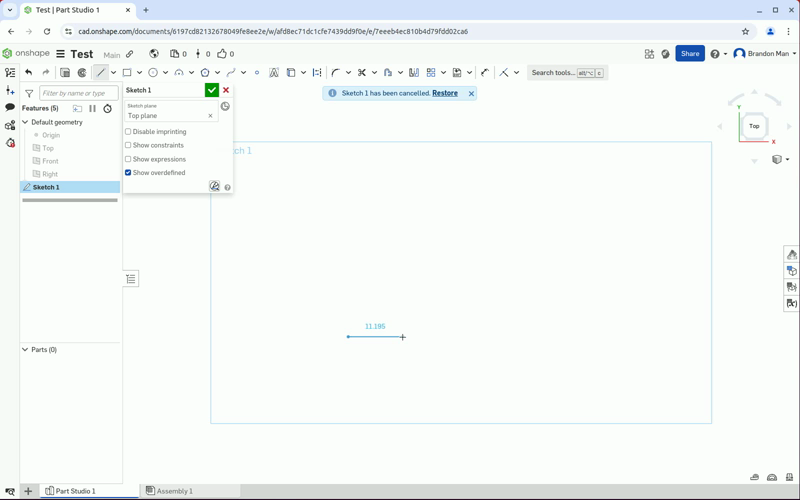
click(402, 336)
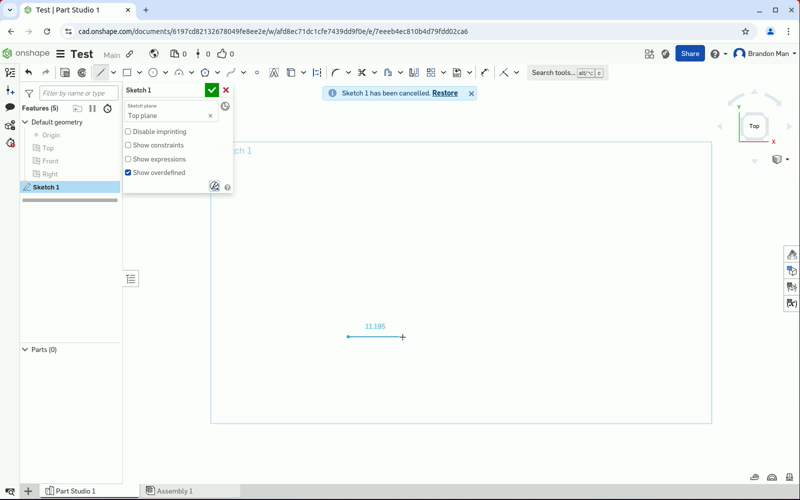
key_up(shift)
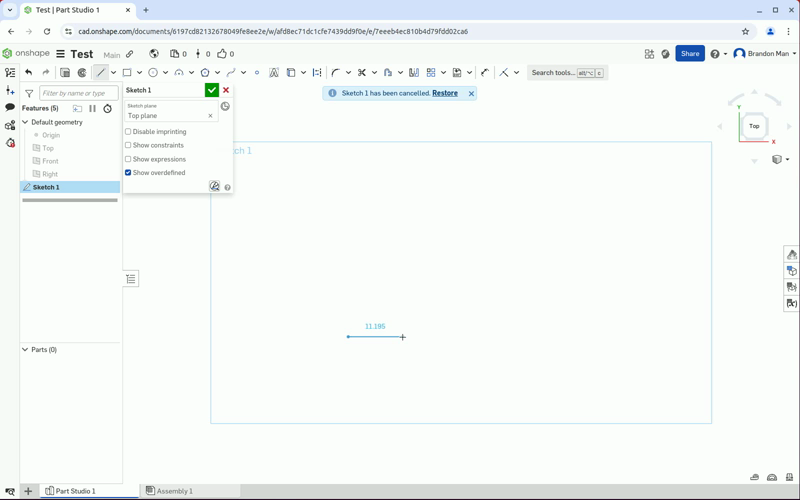
key_down(shift)
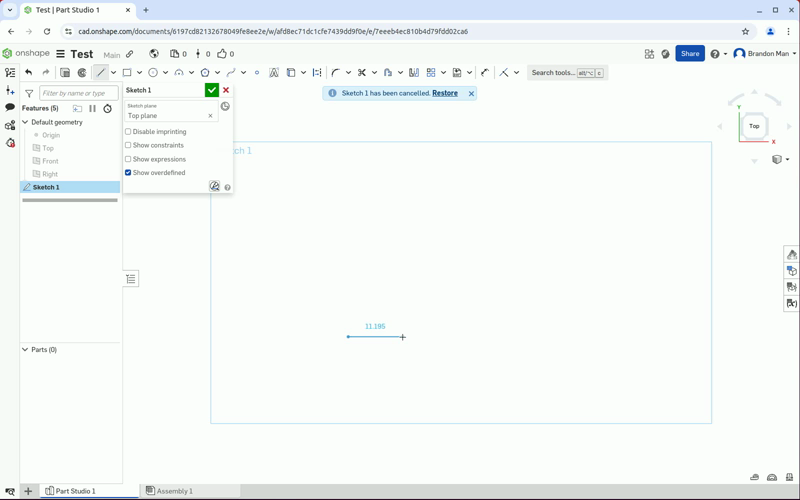
mouse_move(432, 336)
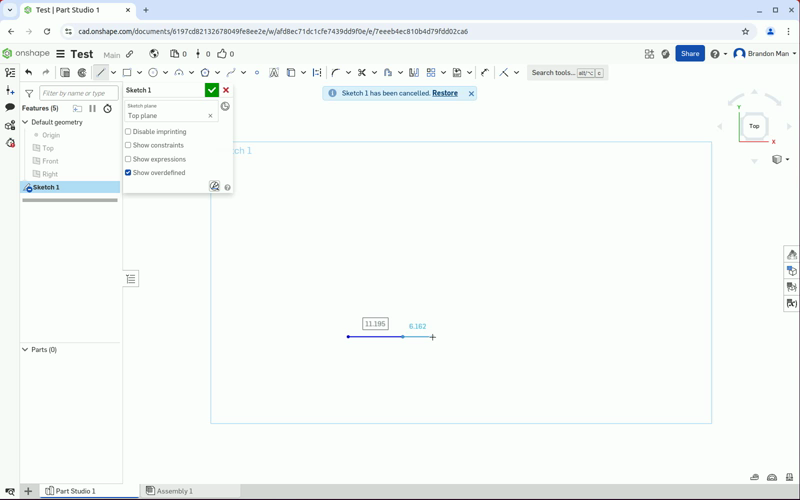
mouse_move(402, 282)
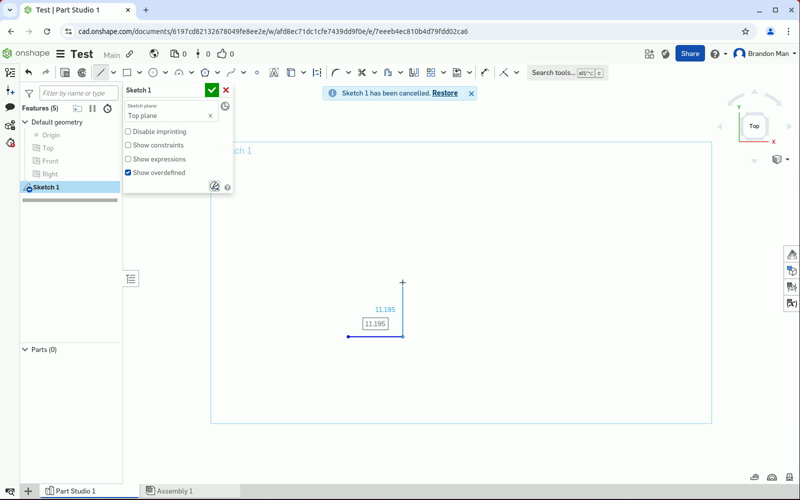
click(402, 282)
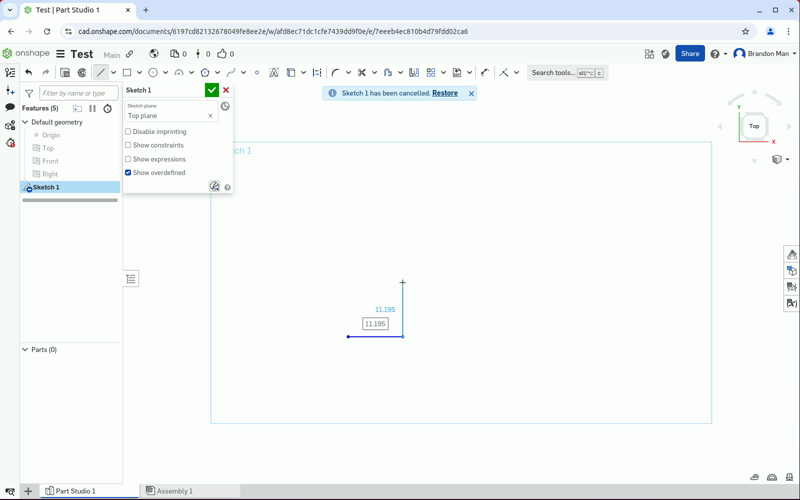
key_up(shift)
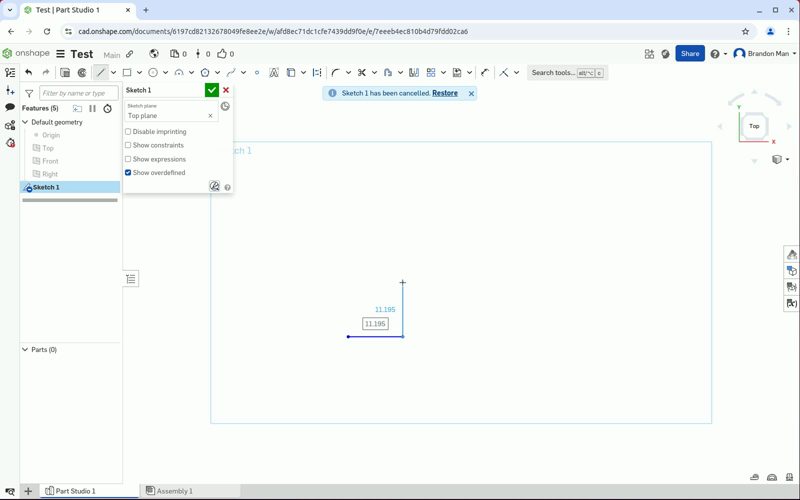
key_down(shift)
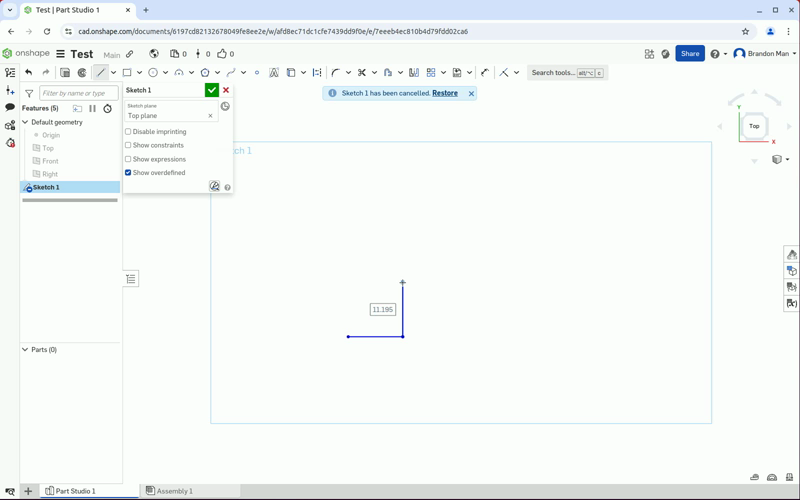
mouse_move(432, 282)
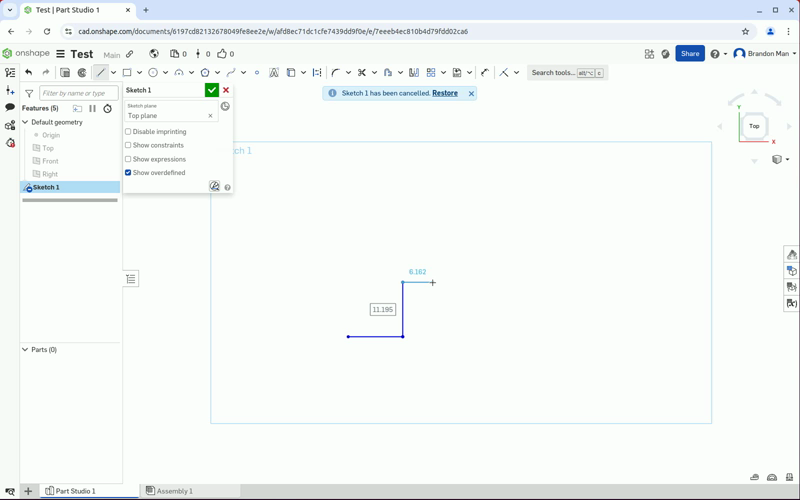
mouse_move(348, 282)
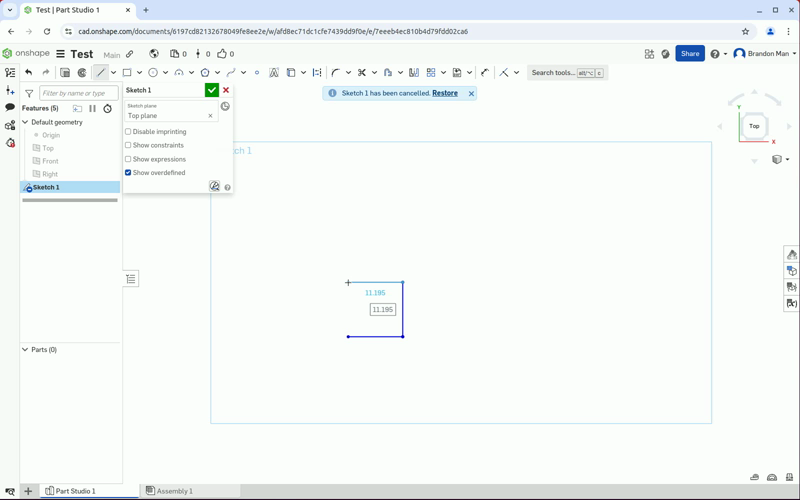
click(348, 282)
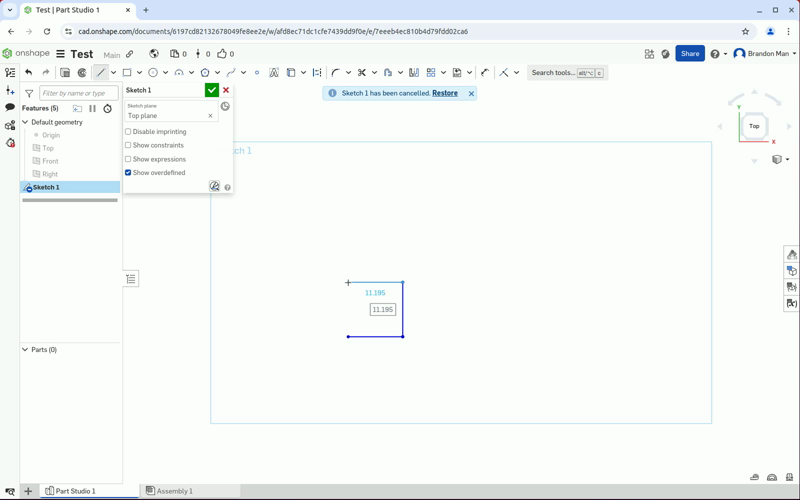
key_up(shift)
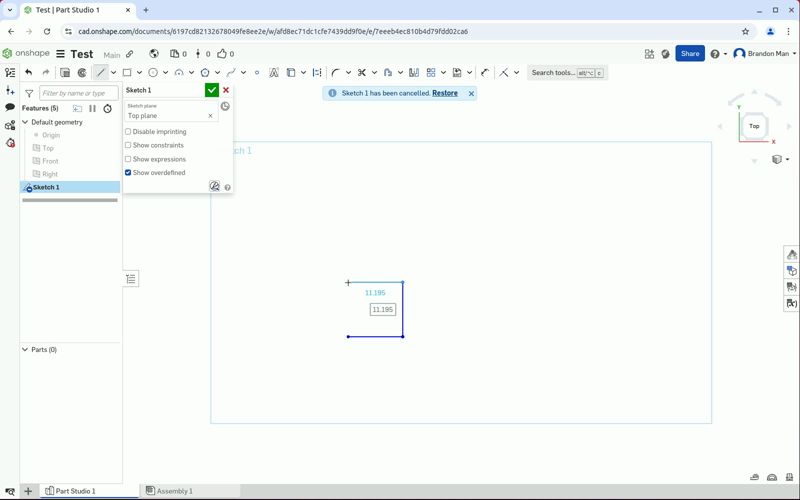
mouse_move(378, 282)
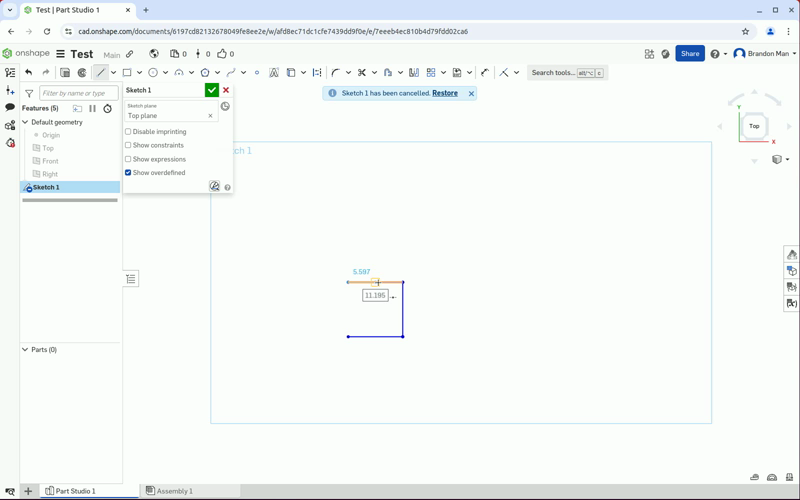
key_down(shift)
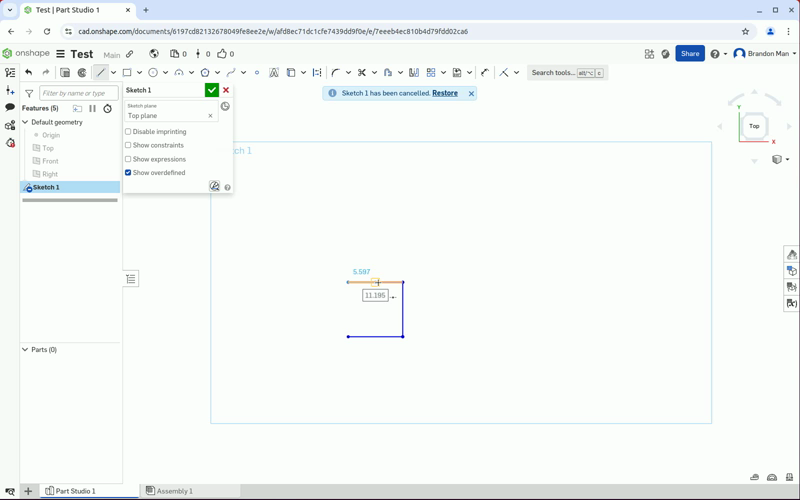
mouse_move(348, 336)
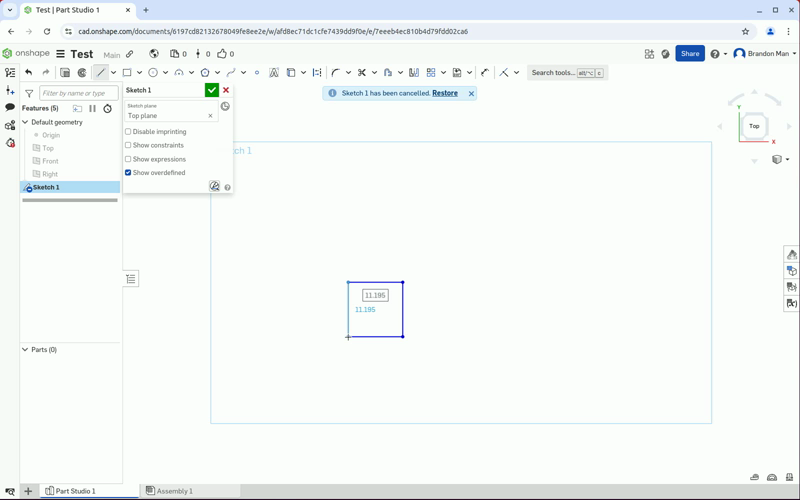
key_up(shift)
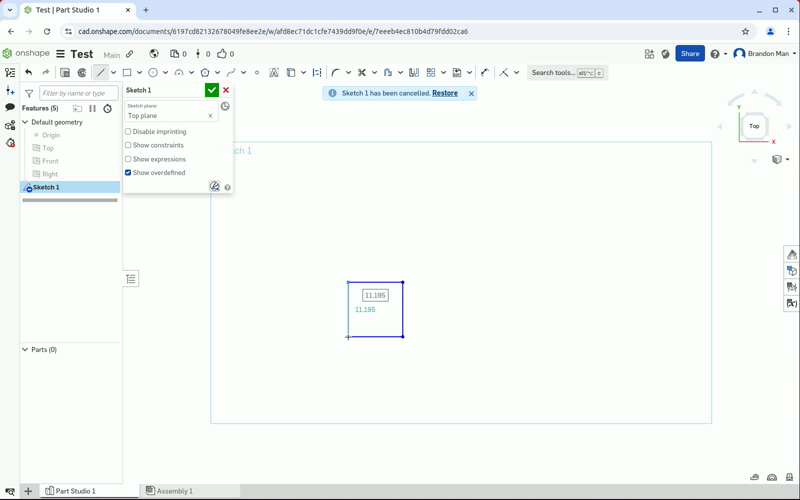
click(348, 336)
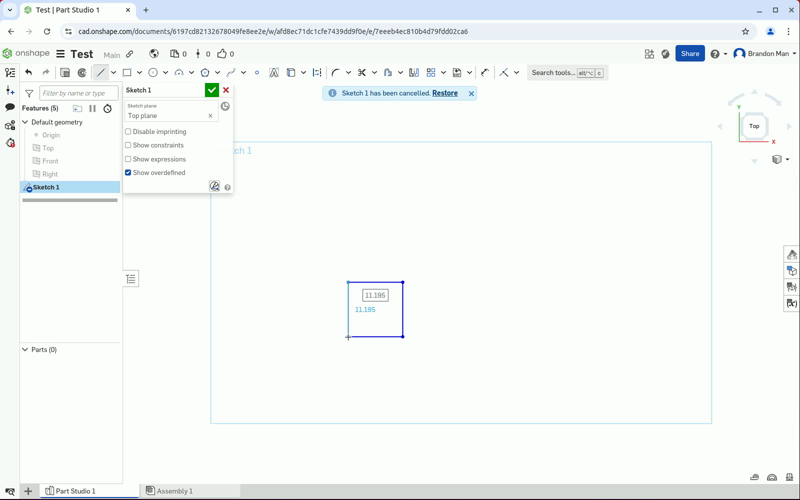
key(esc)
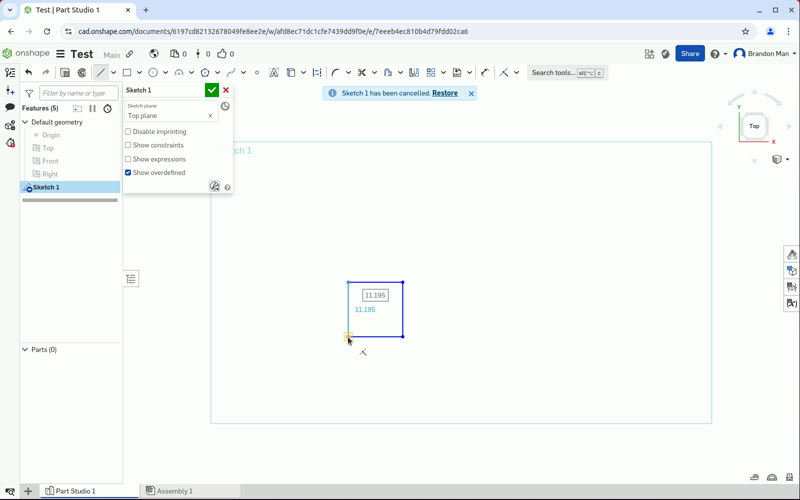
mouse_move(387, 288)
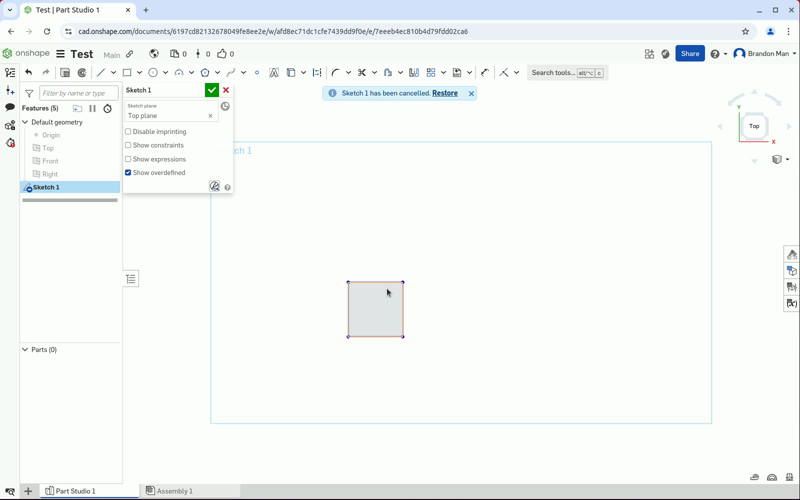
click(387, 288)
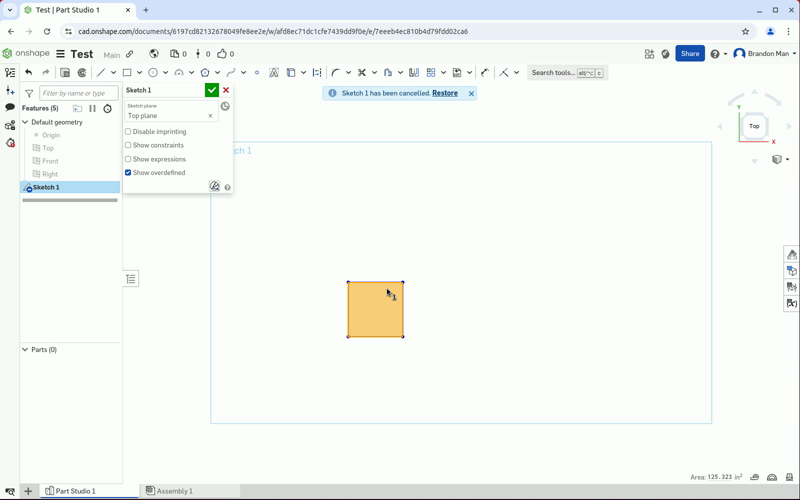
mouse_move(73, 352)
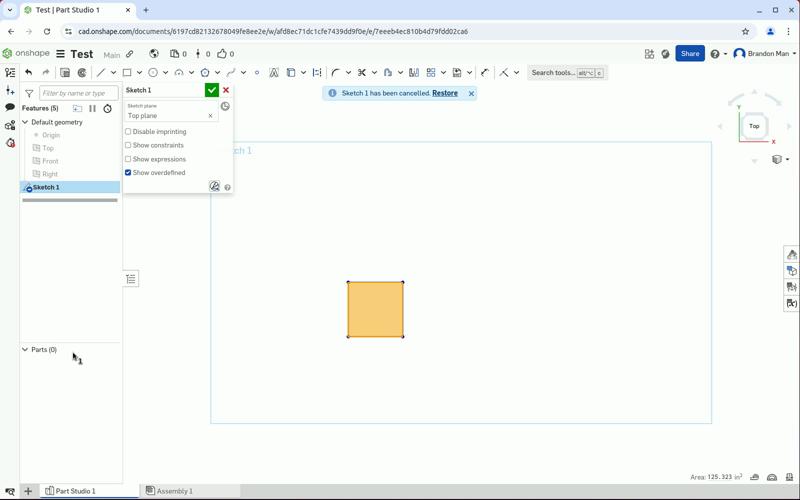
key(shift+y)
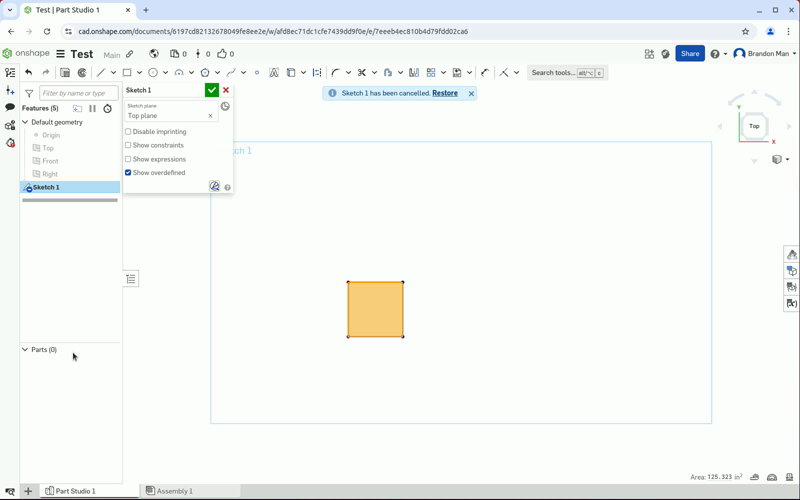
key(shift+e)
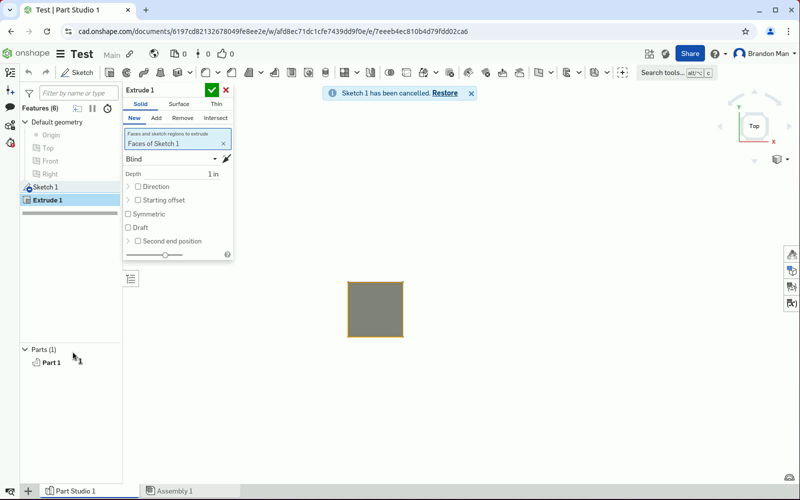
mouse_move(143, 106)
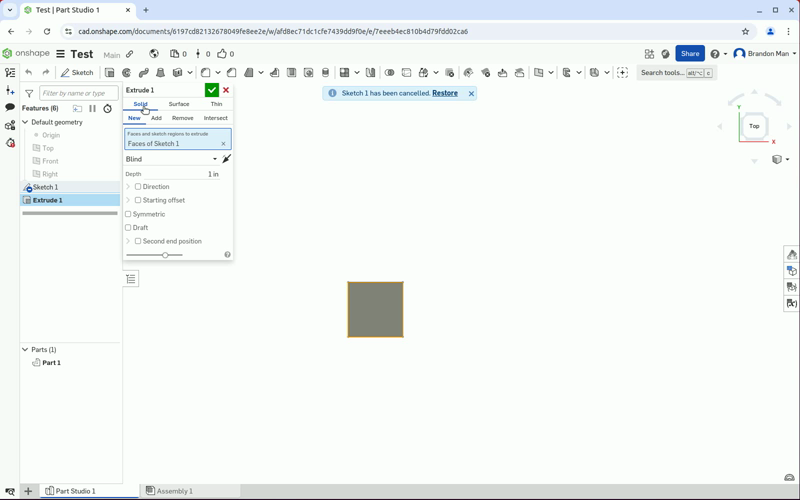
click(143, 106)
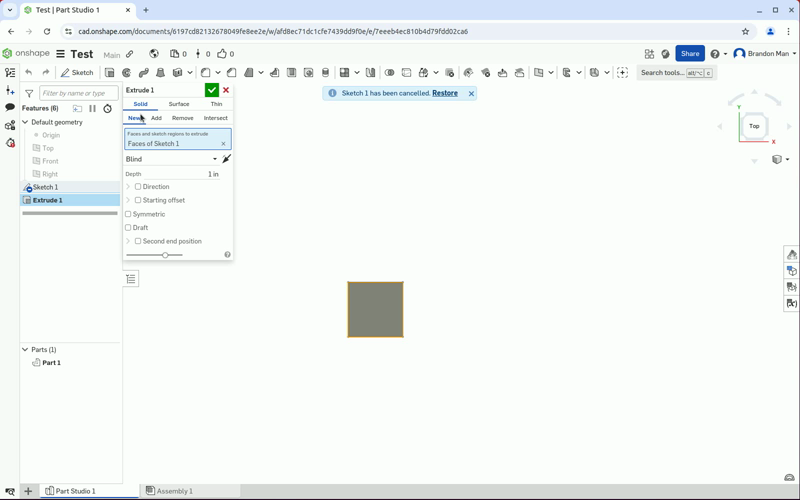
mouse_move(137, 120)
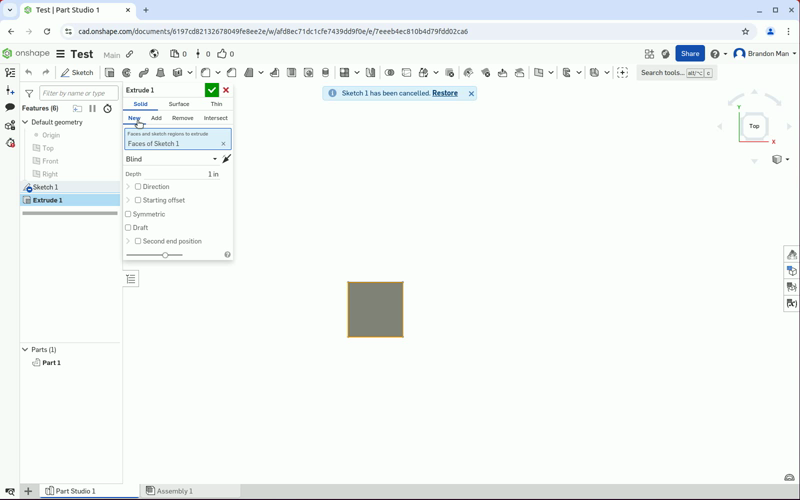
click(137, 120)
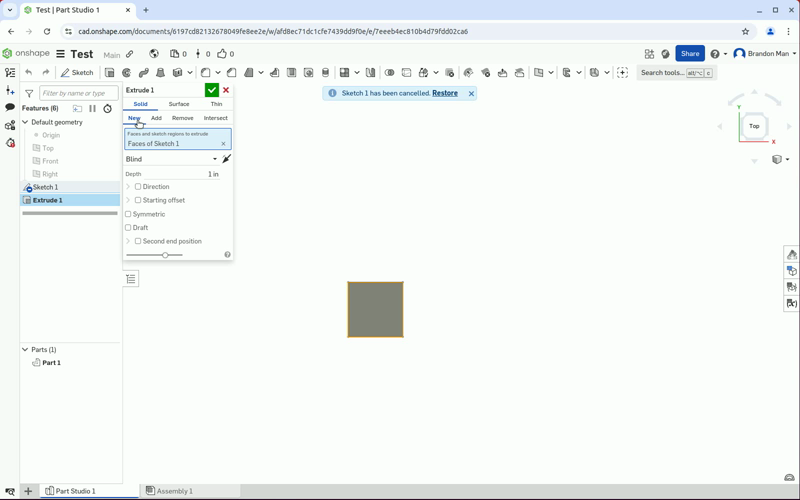
key(tab, 4)
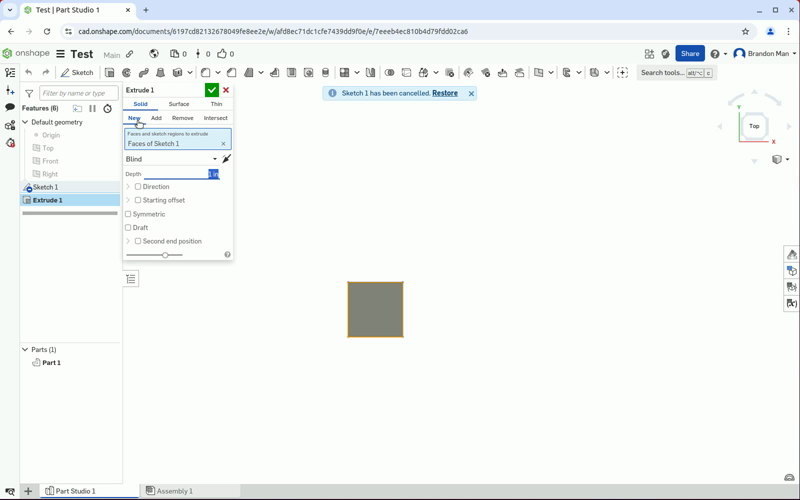
text(4.333)
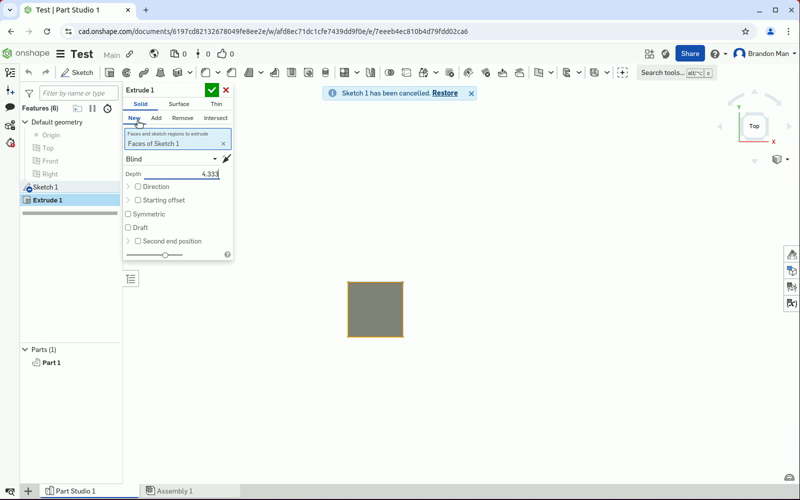
key(enter)
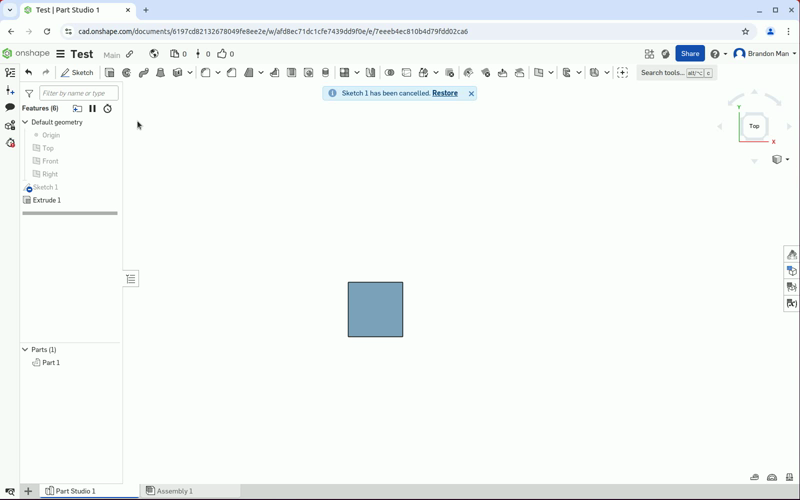
key(shift+h)
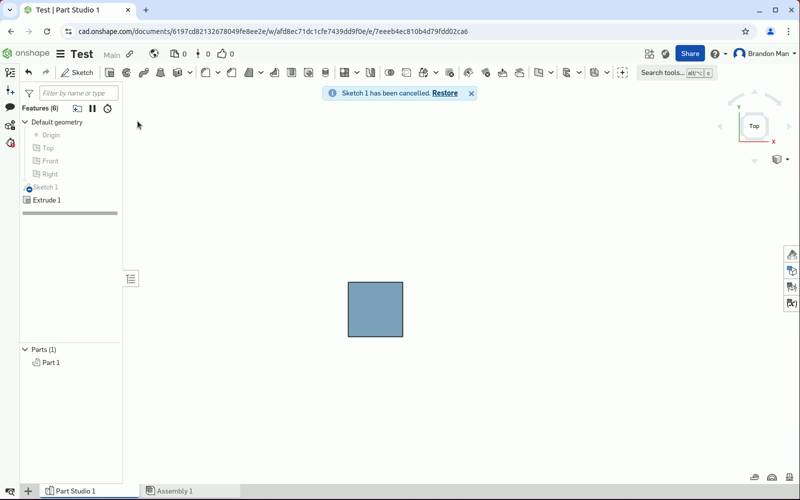
key(shift+h)
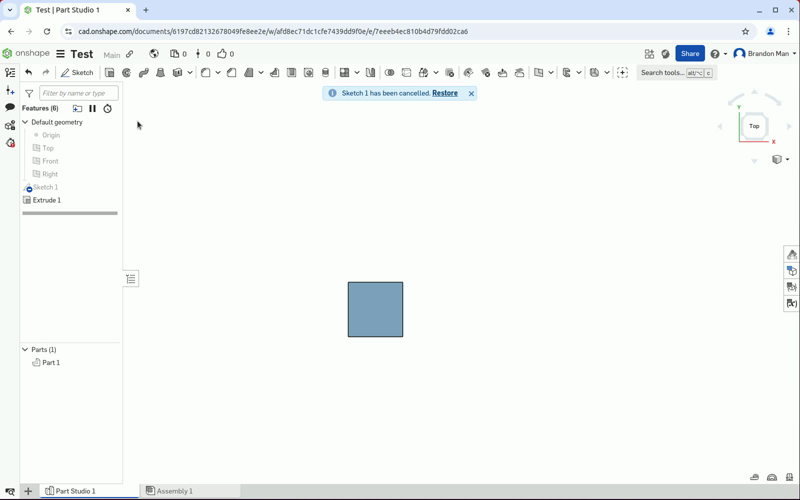
mouse_move(73, 189)
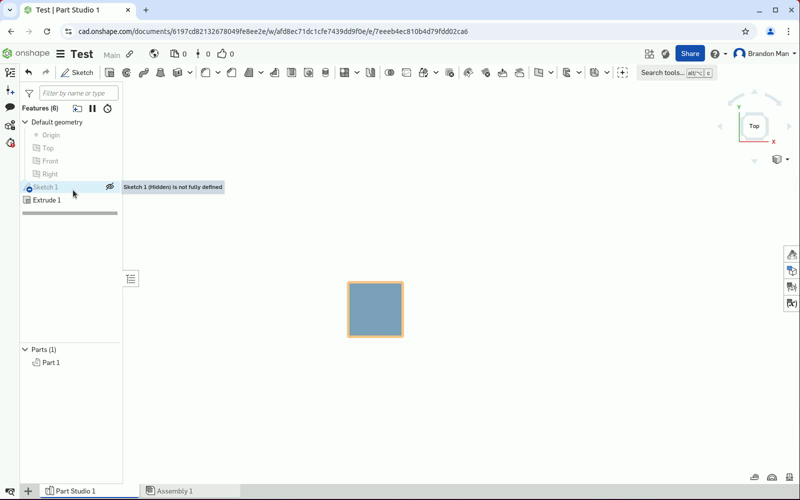
click(73, 189)
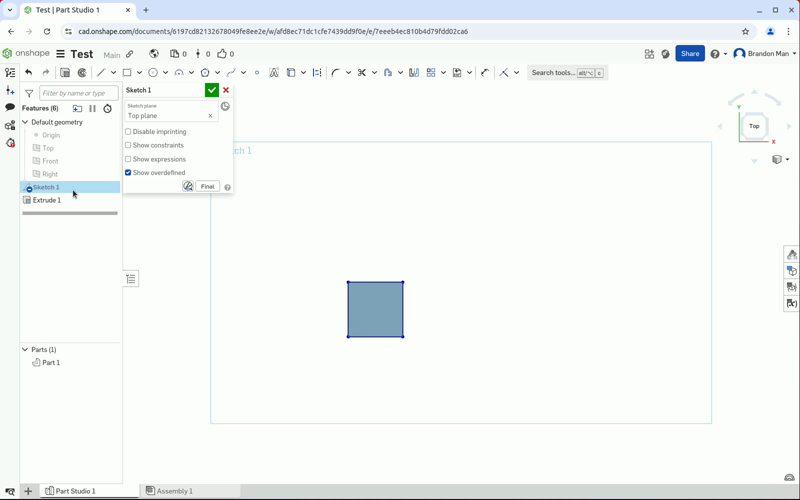
mouse_move(229, 92)
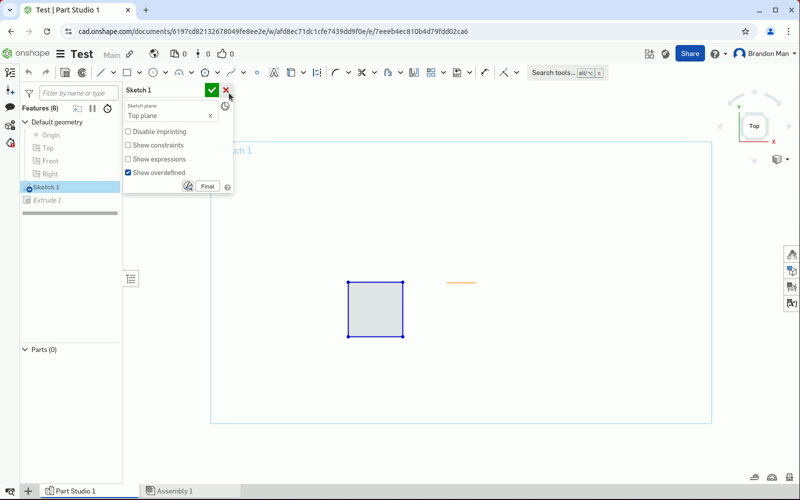
click(229, 92)
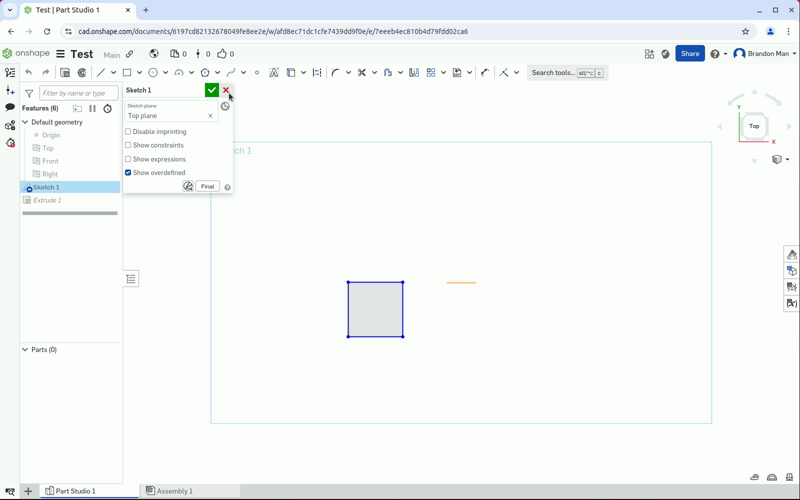
key(shift+s)
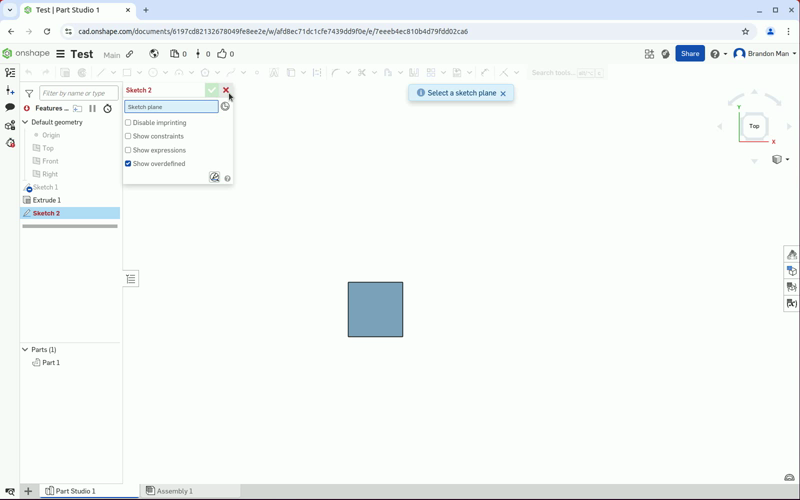
mouse_move(73, 150)
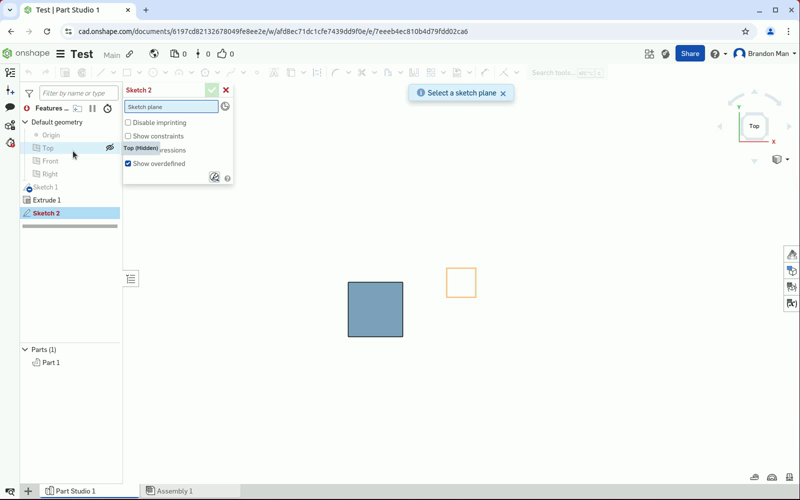
click(73, 150)
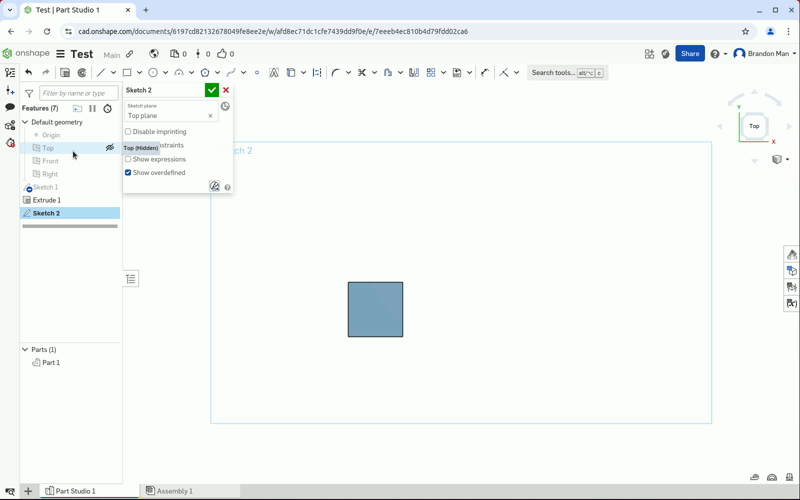
mouse_move(73, 352)
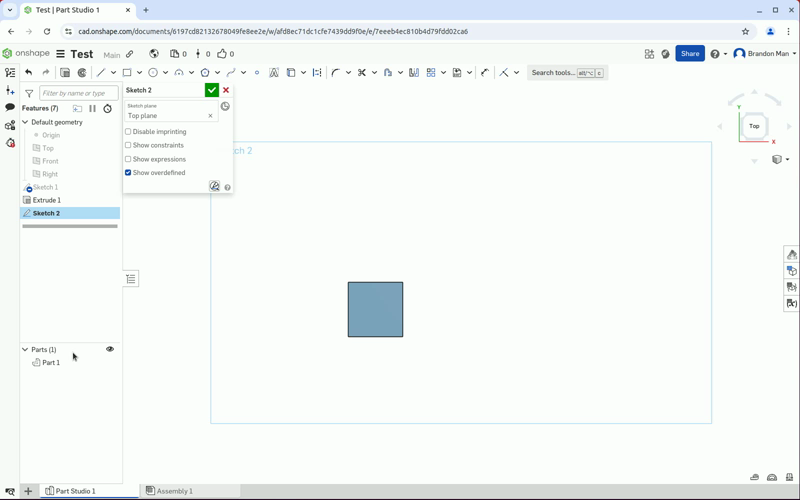
key(y)
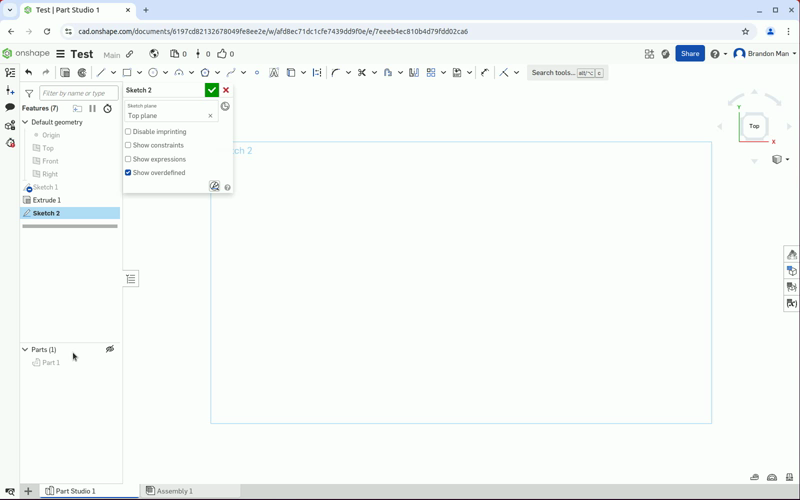
key(l)
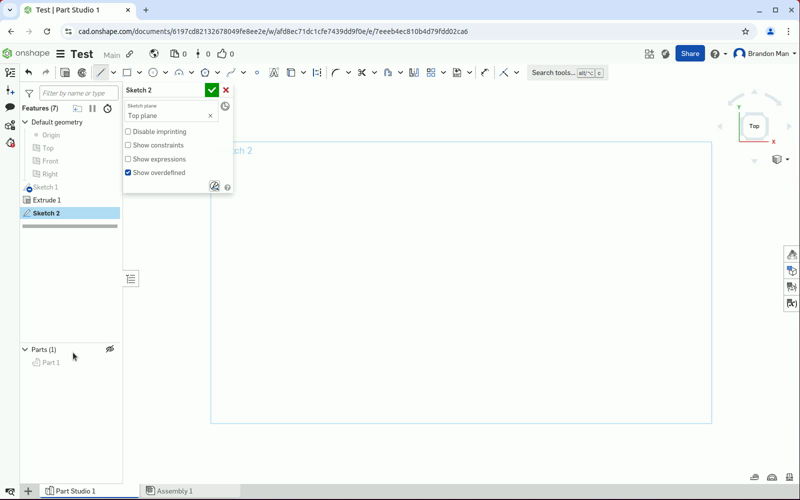
key_down(shift)
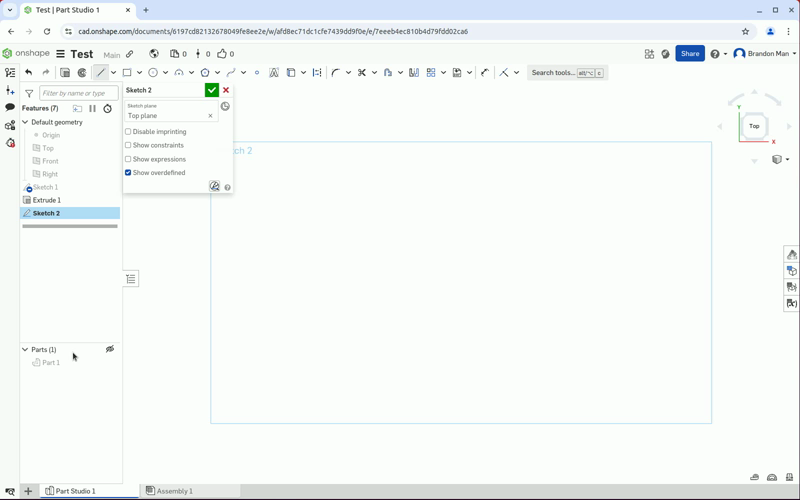
mouse_move(401, 336)
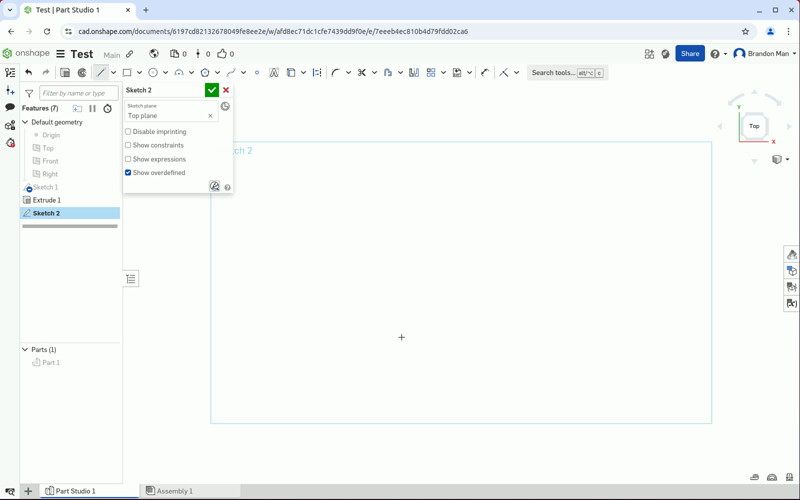
click(401, 336)
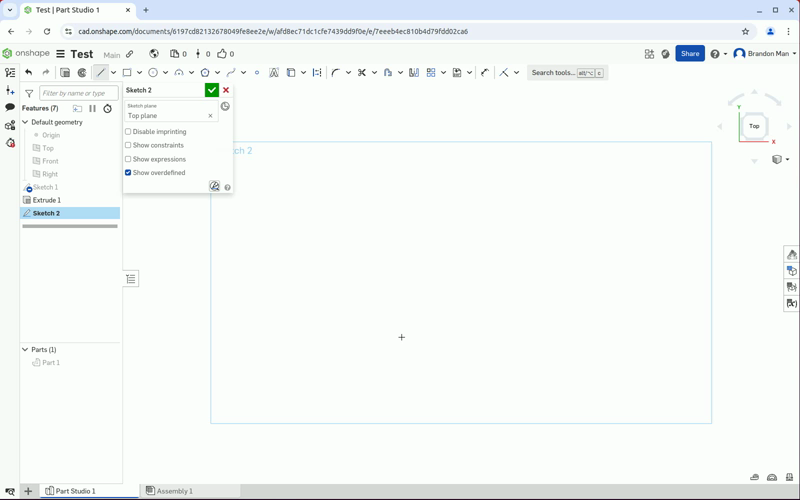
key_up(shift)
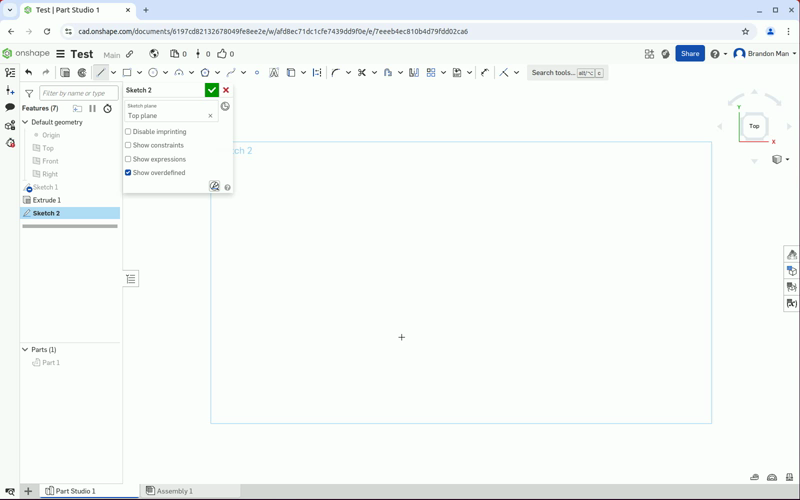
key_down(shift)
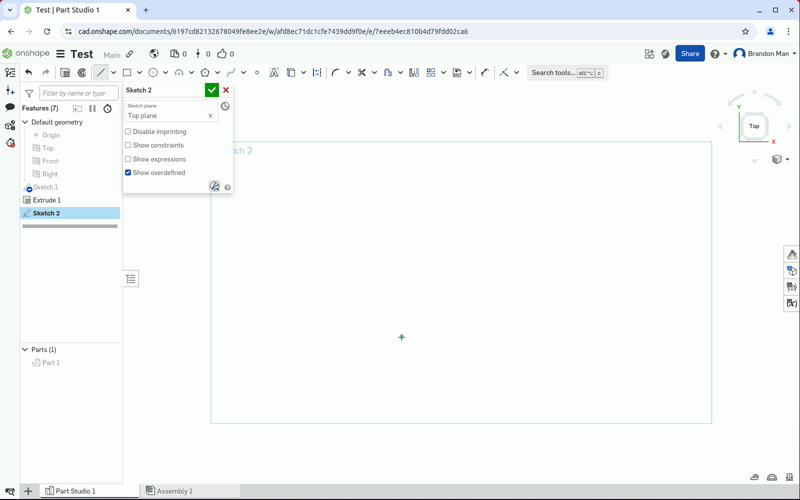
mouse_move(431, 336)
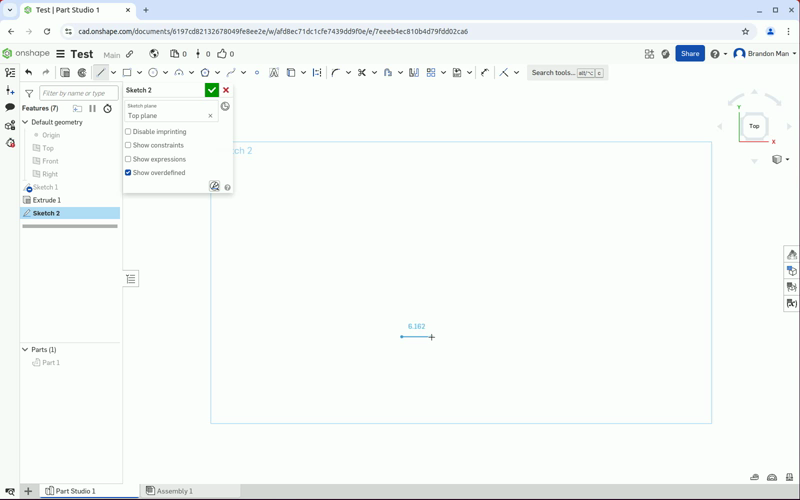
mouse_move(456, 336)
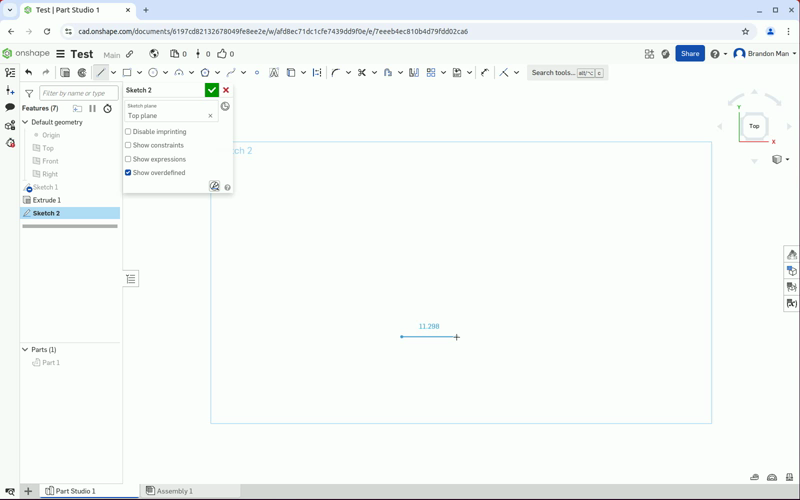
click(456, 336)
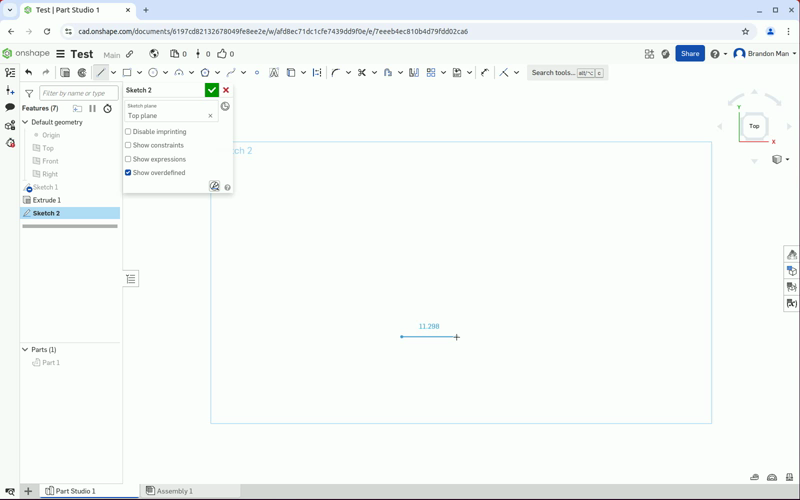
key_up(shift)
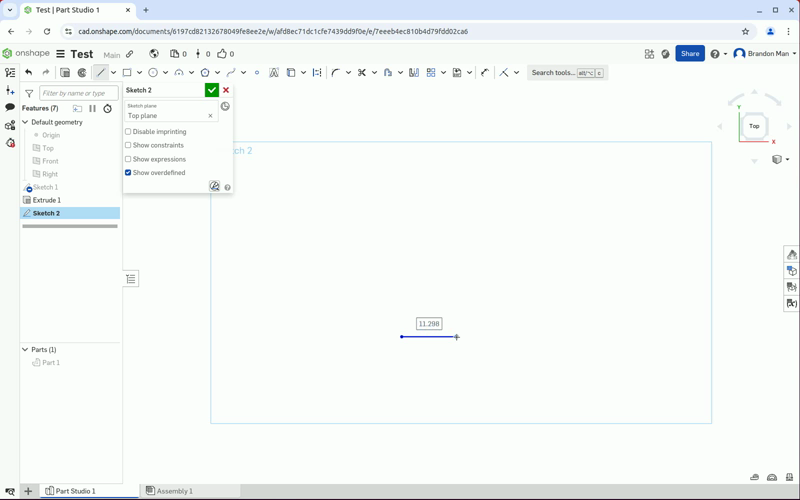
key_down(shift)
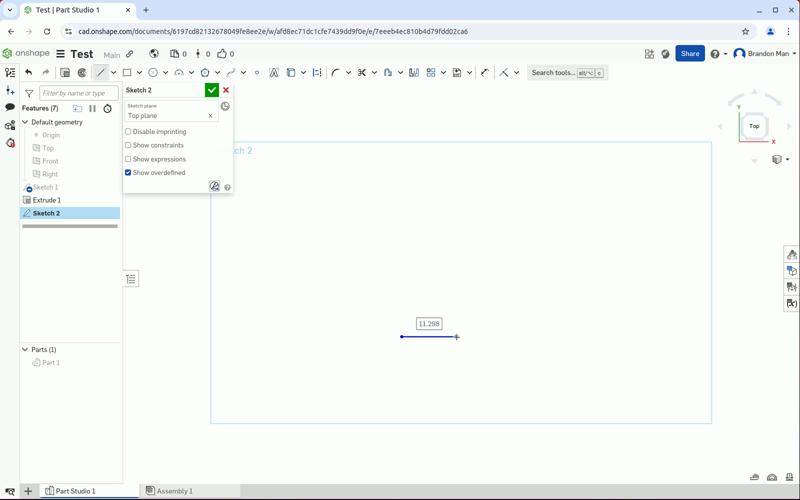
mouse_move(486, 336)
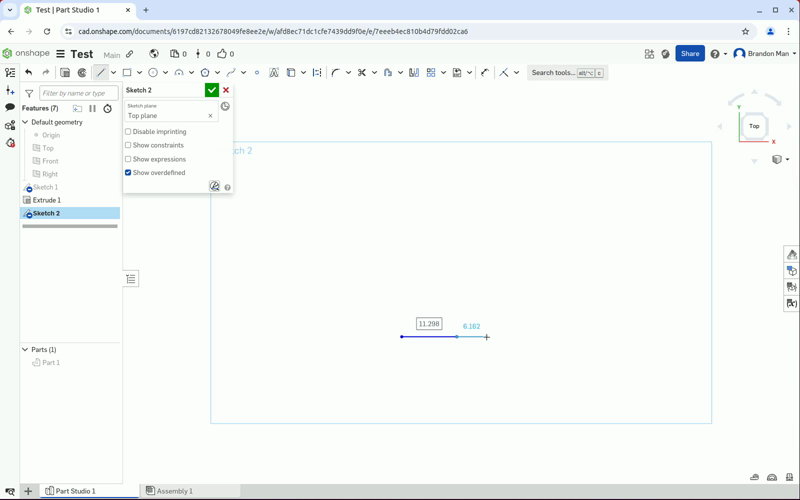
mouse_move(456, 282)
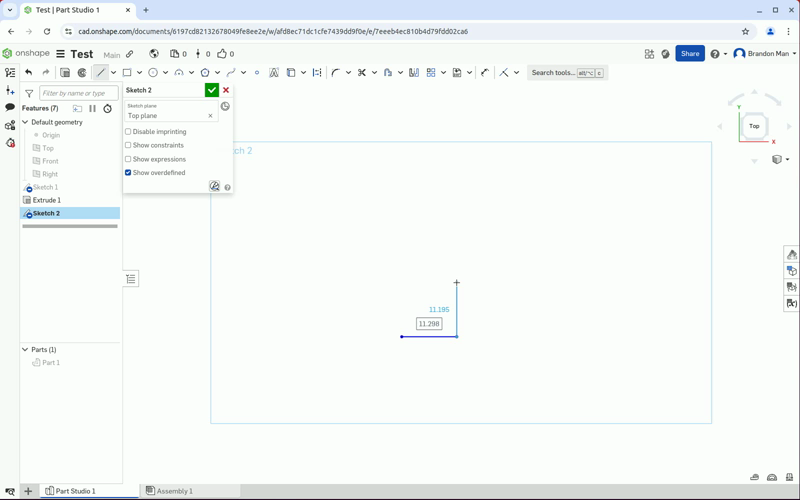
click(456, 282)
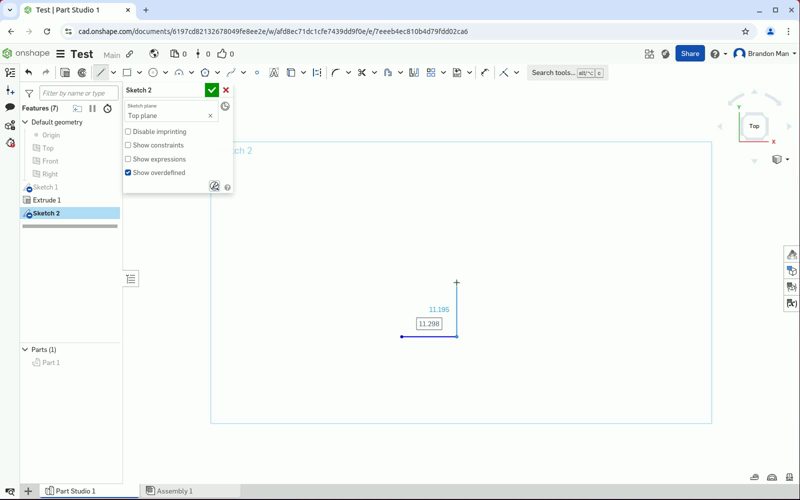
key_up(shift)
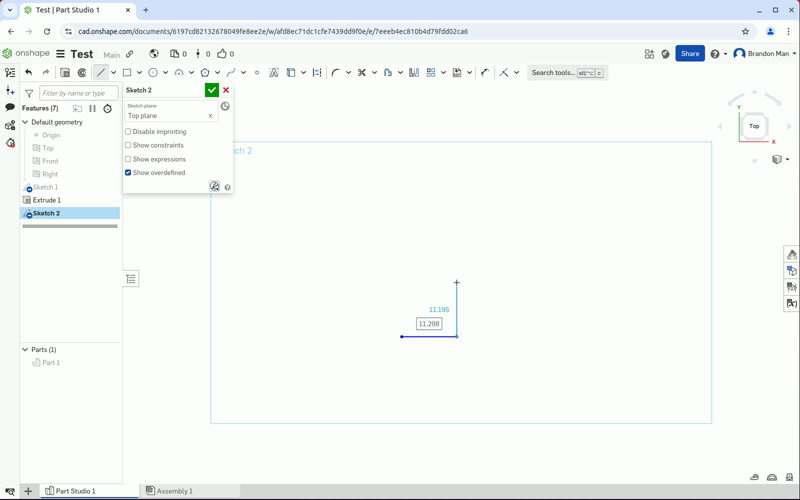
key_down(shift)
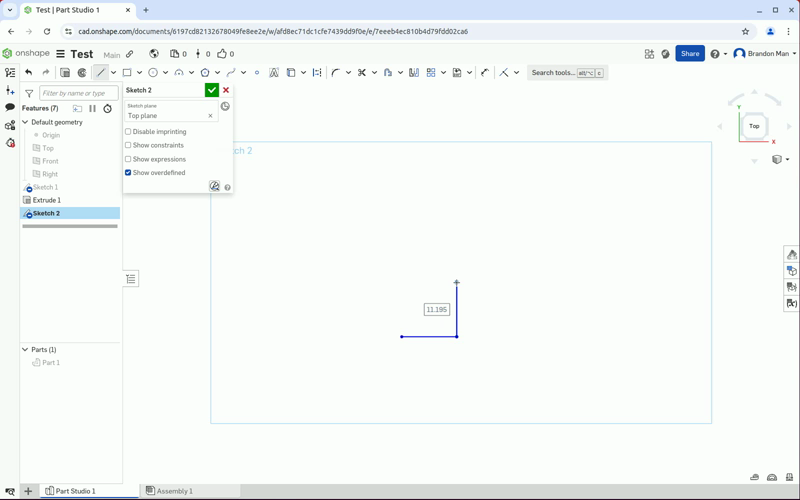
mouse_move(486, 282)
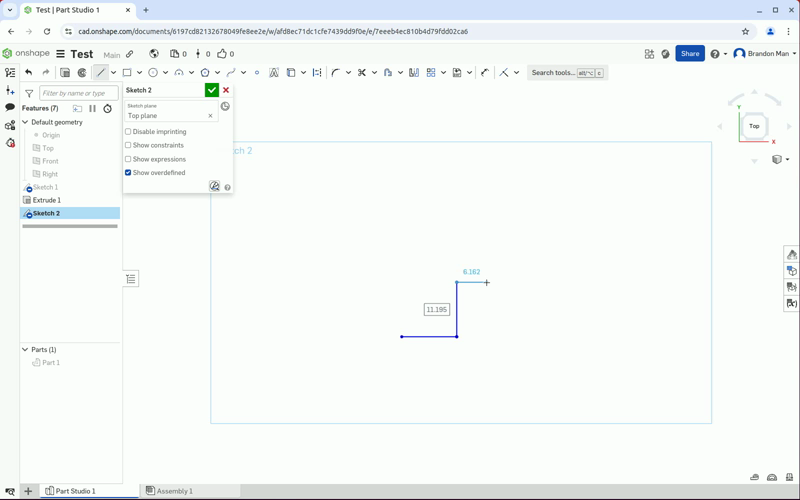
mouse_move(401, 282)
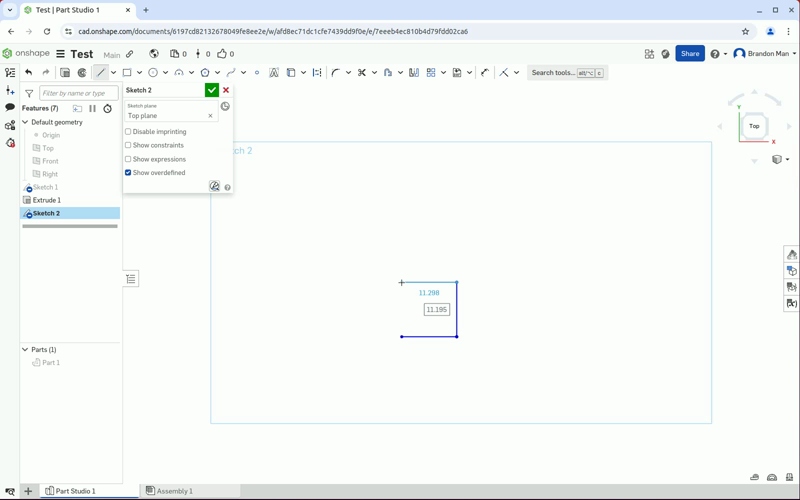
click(401, 282)
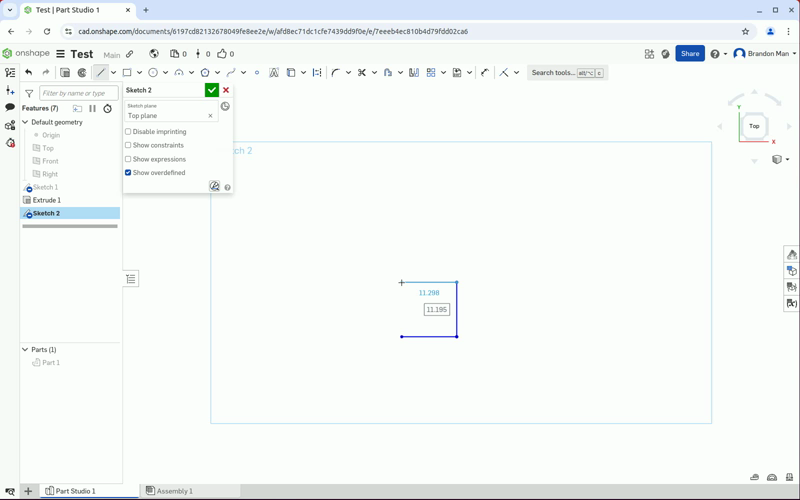
key_up(shift)
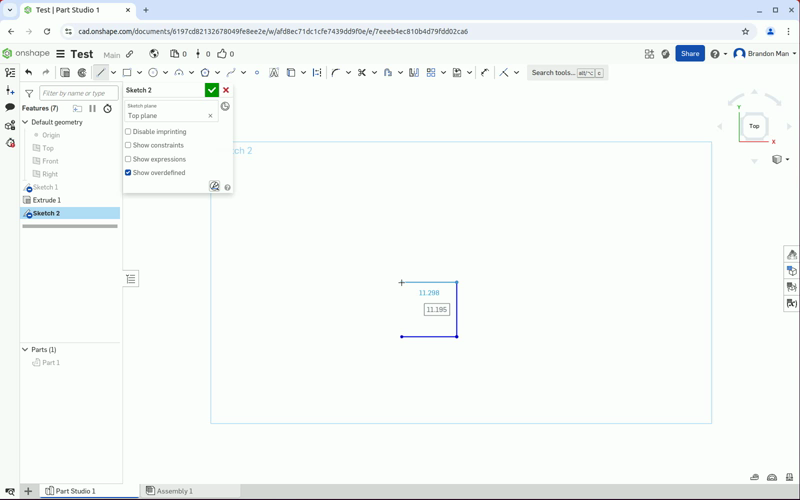
mouse_move(431, 282)
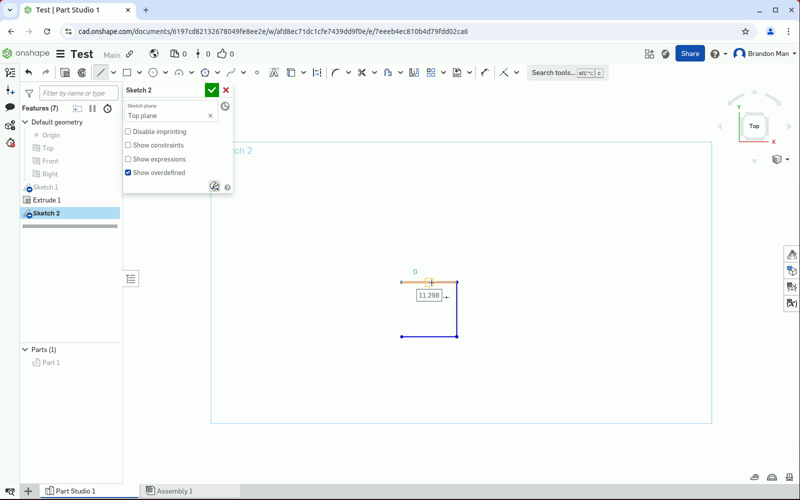
key_down(shift)
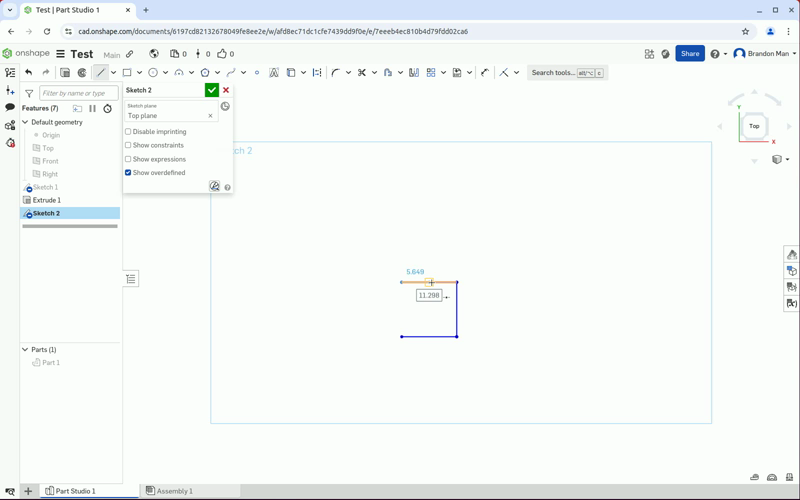
mouse_move(401, 336)
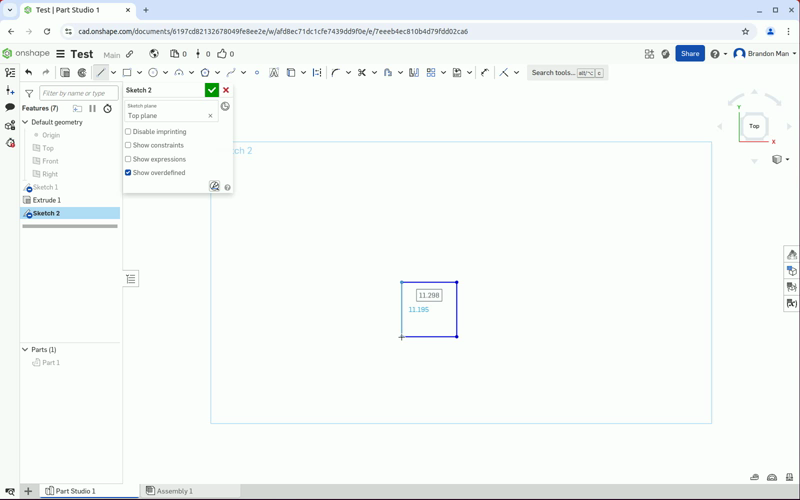
key_up(shift)
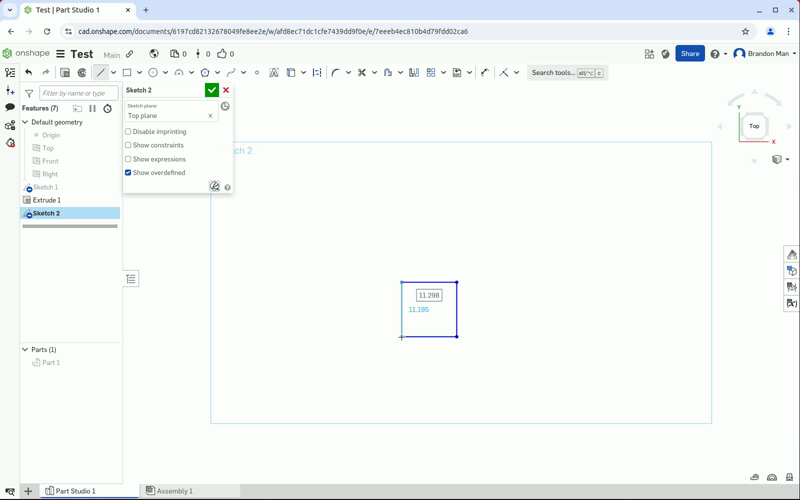
click(401, 336)
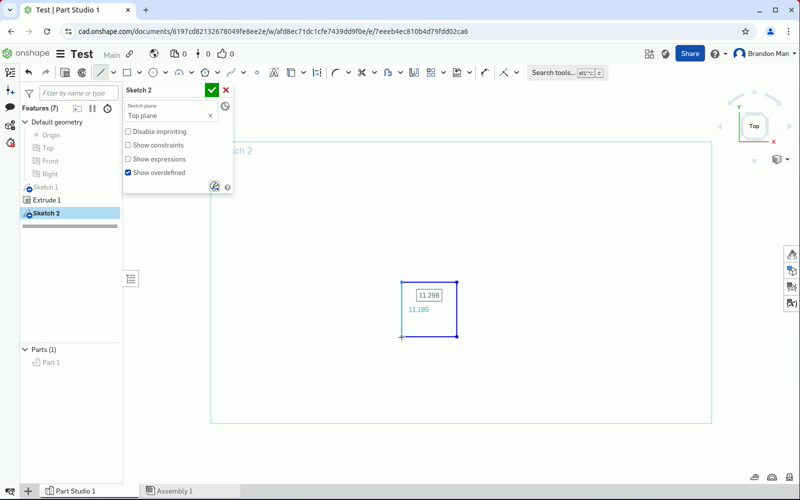
key(esc)
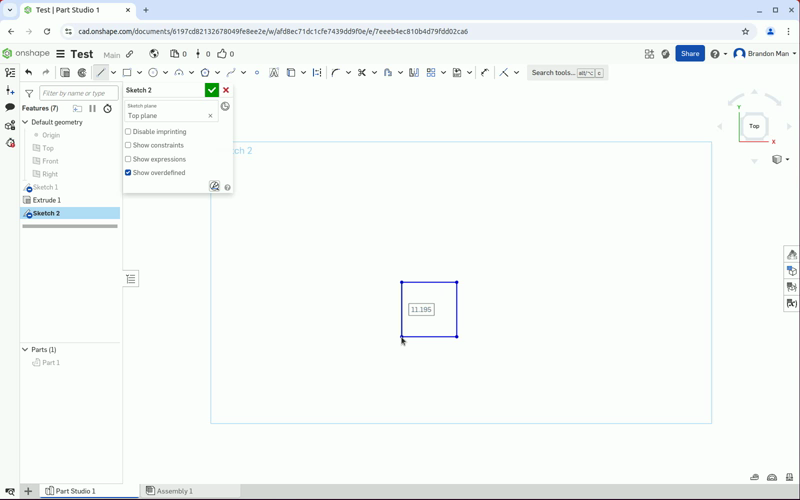
mouse_move(423, 322)
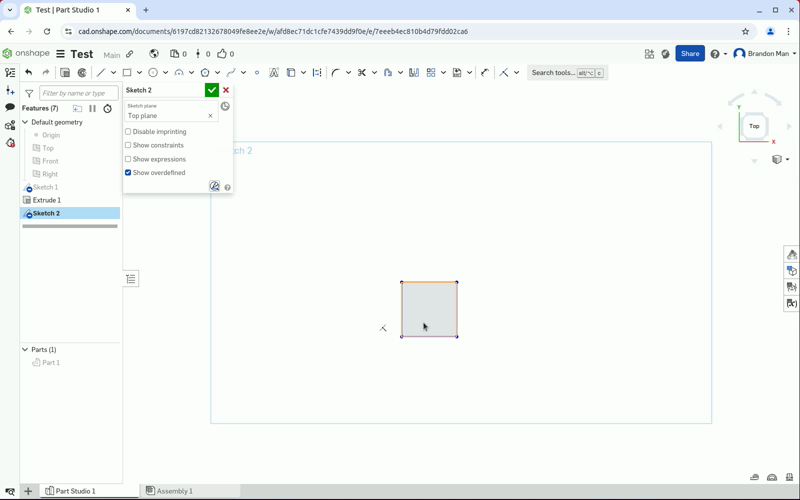
click(423, 322)
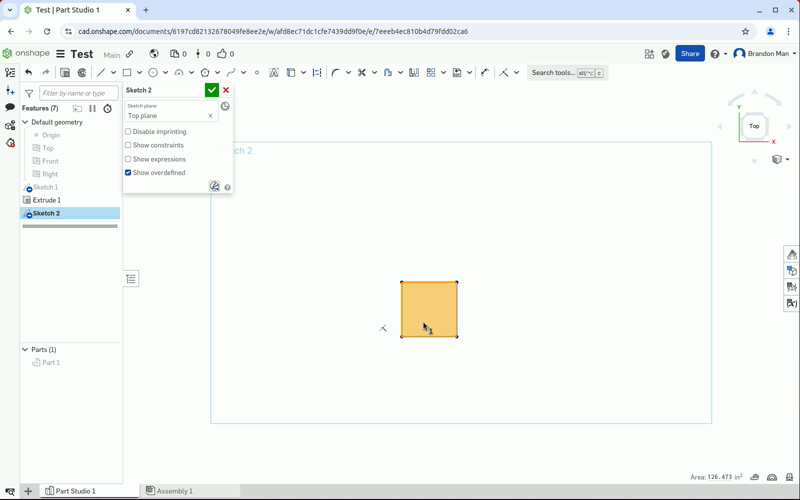
mouse_move(73, 352)
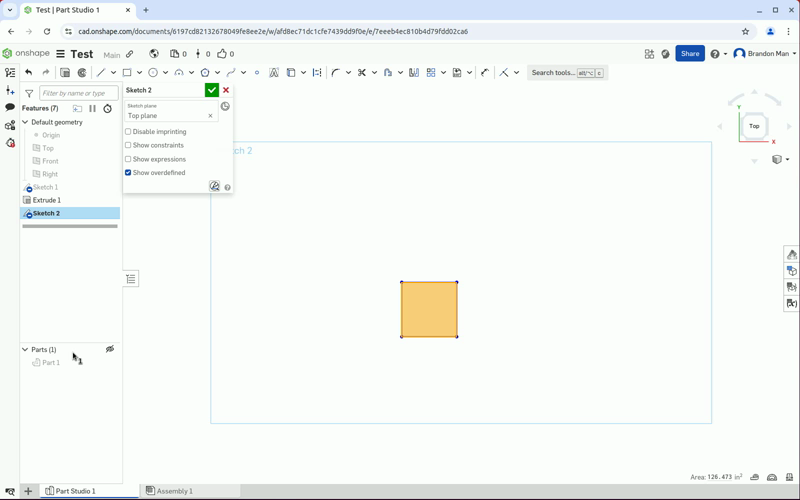
key(shift+y)
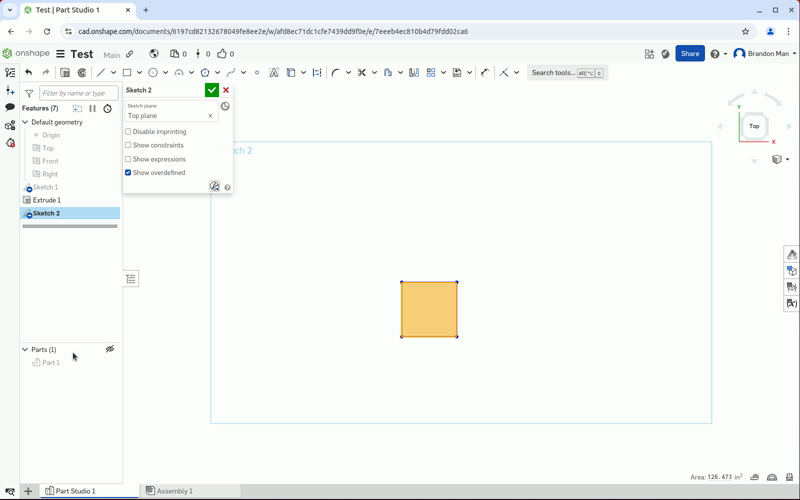
key(shift+e)
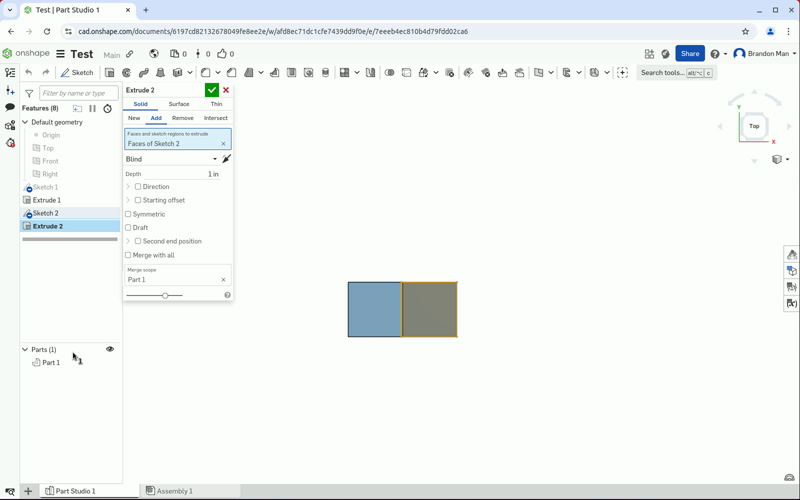
mouse_move(143, 106)
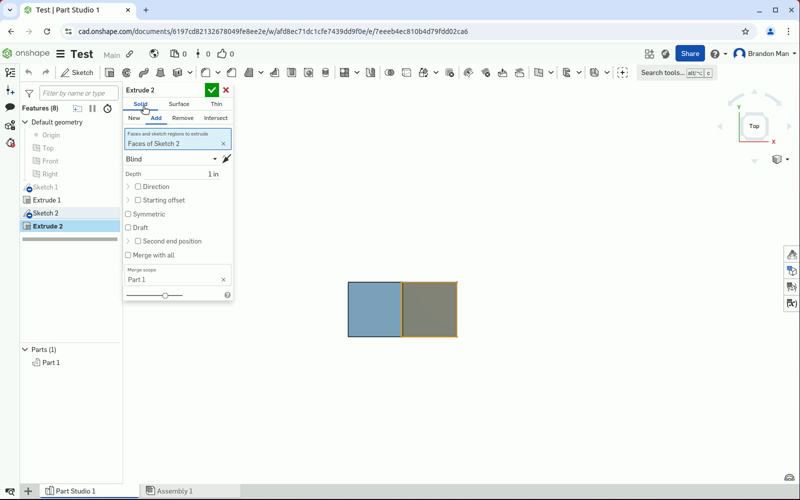
click(143, 106)
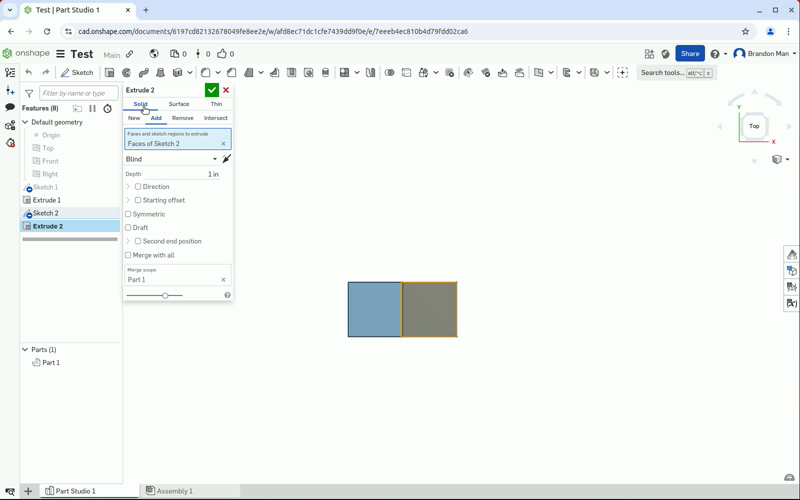
mouse_move(137, 120)
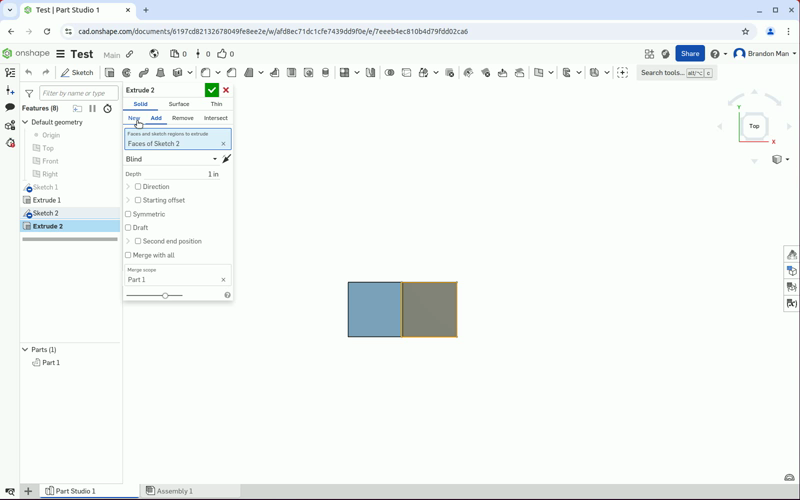
click(137, 120)
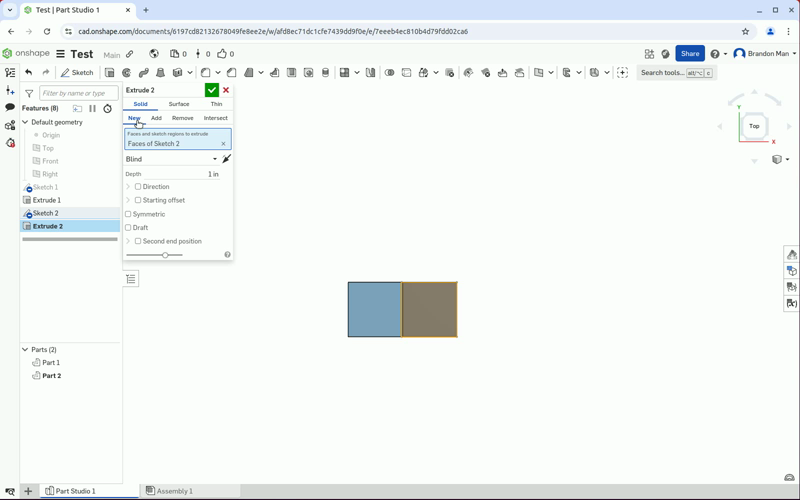
key(tab, 4)
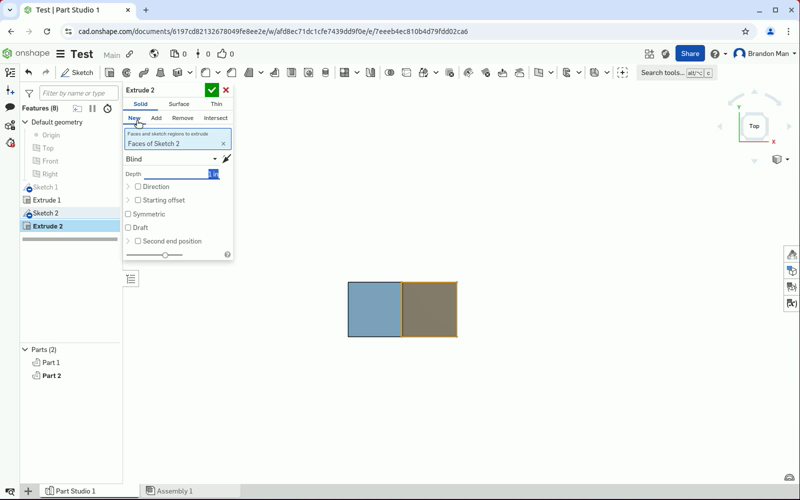
text(4.333)
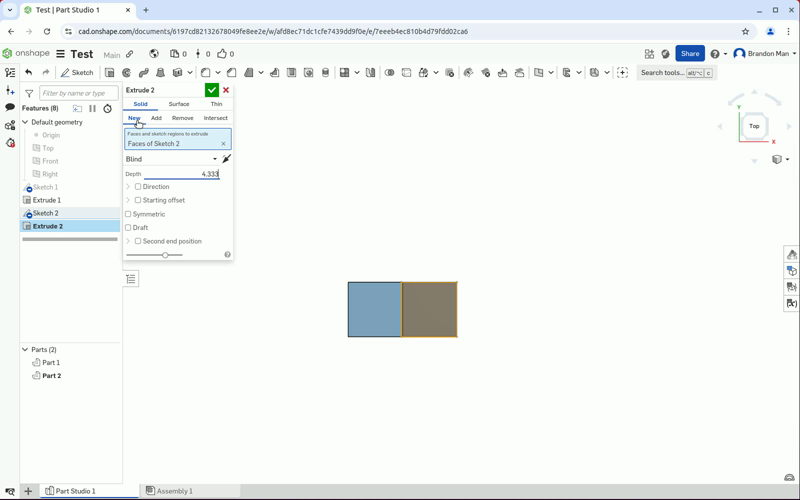
key(enter)
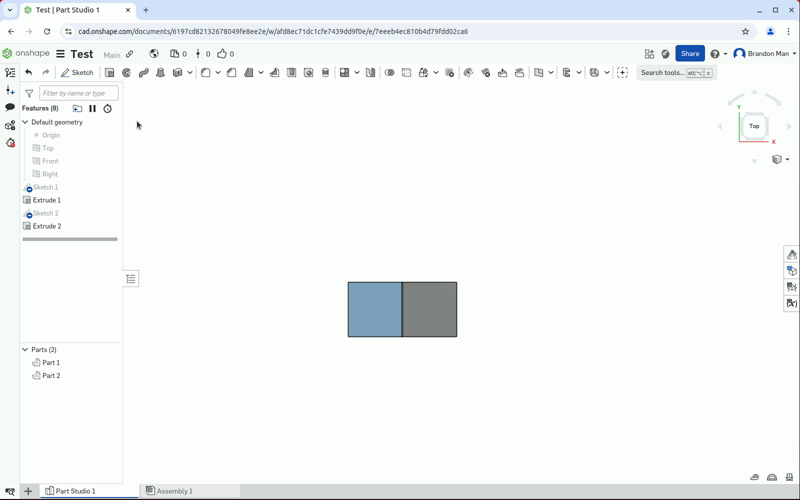
key(shift+h)
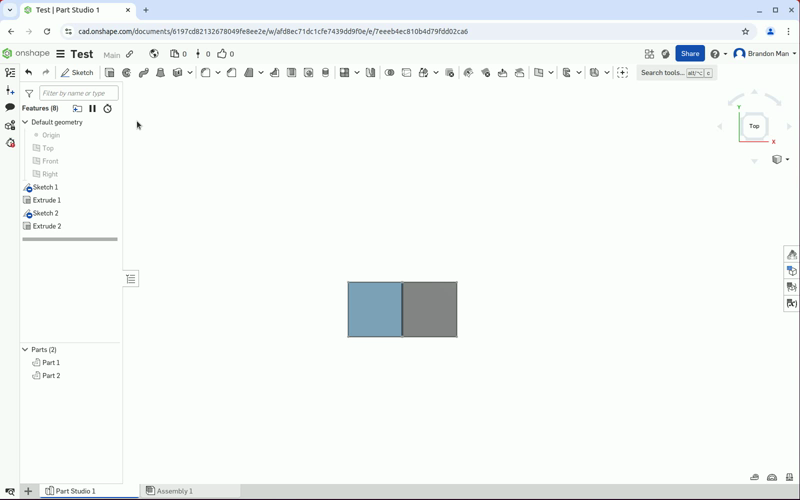
key(shift+h)
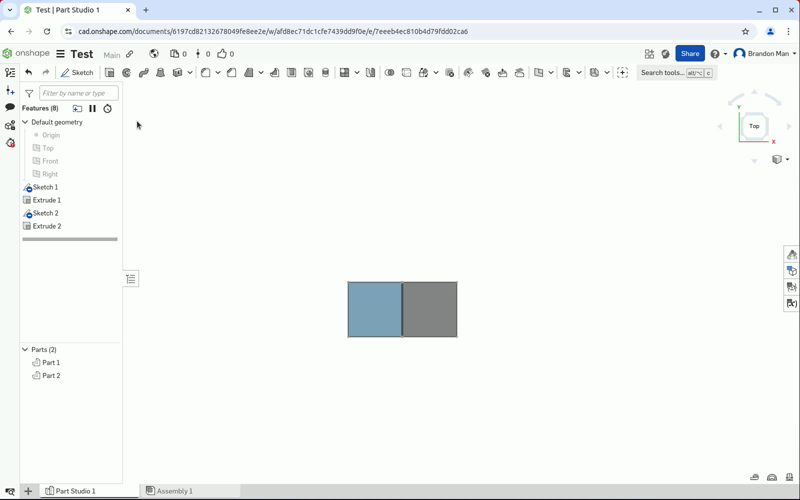
key(shift+7)
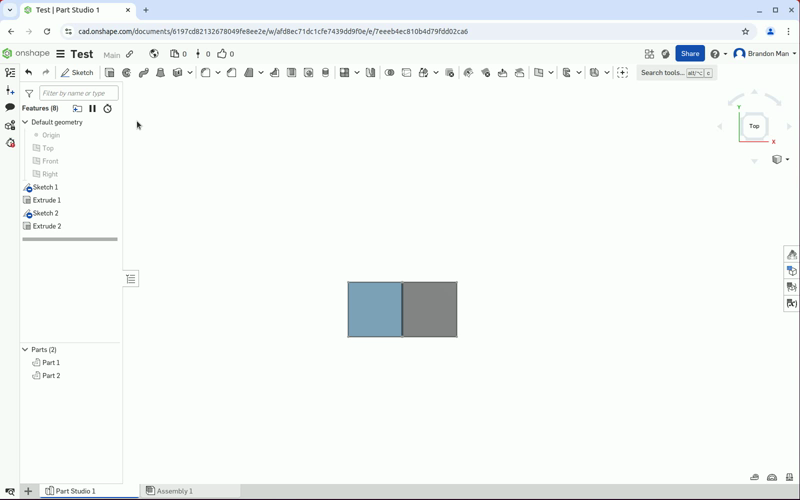
key(up, 3)
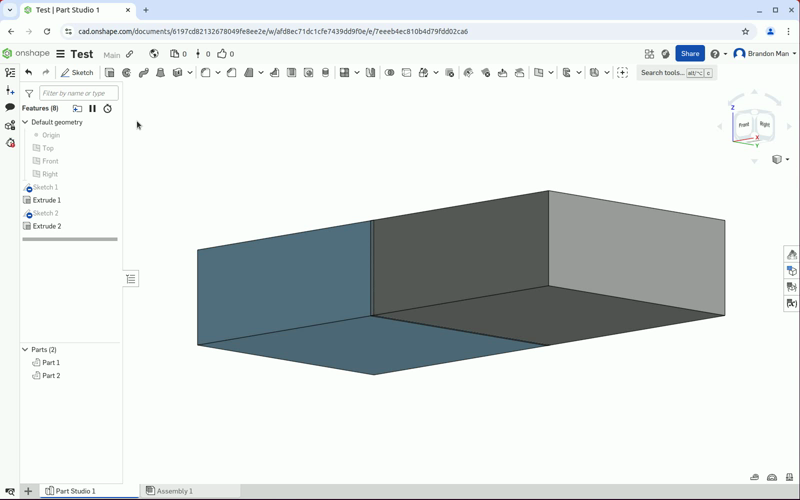
key(left, 3)
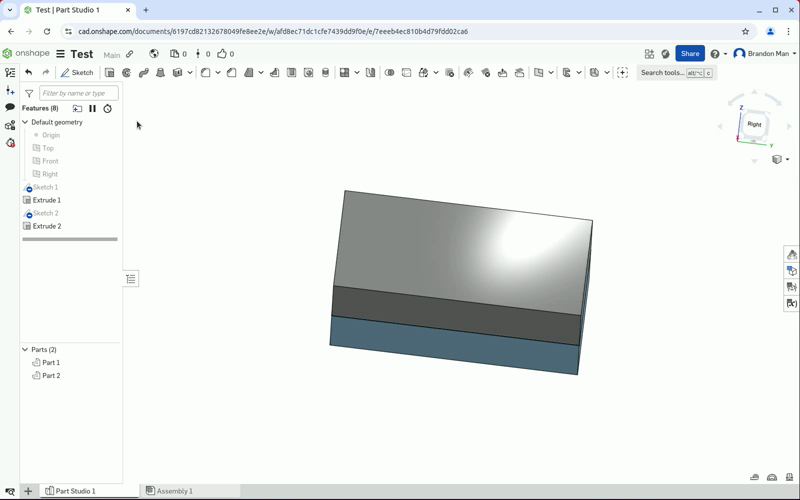
key(right, 3)
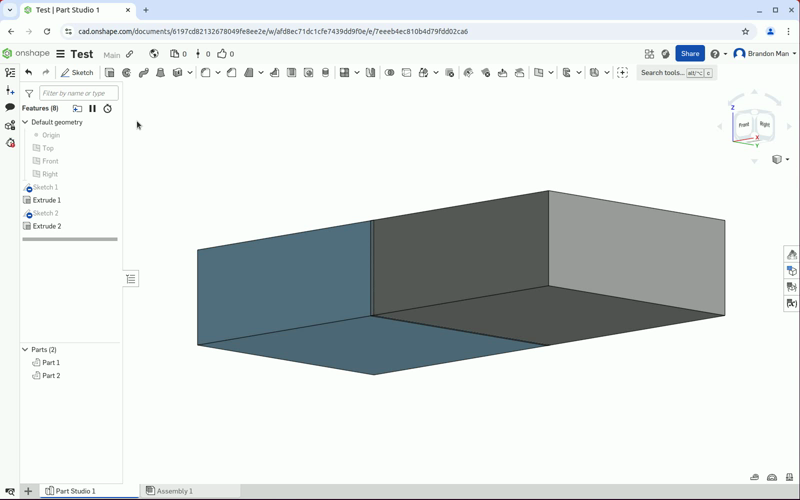
key(down, 3)
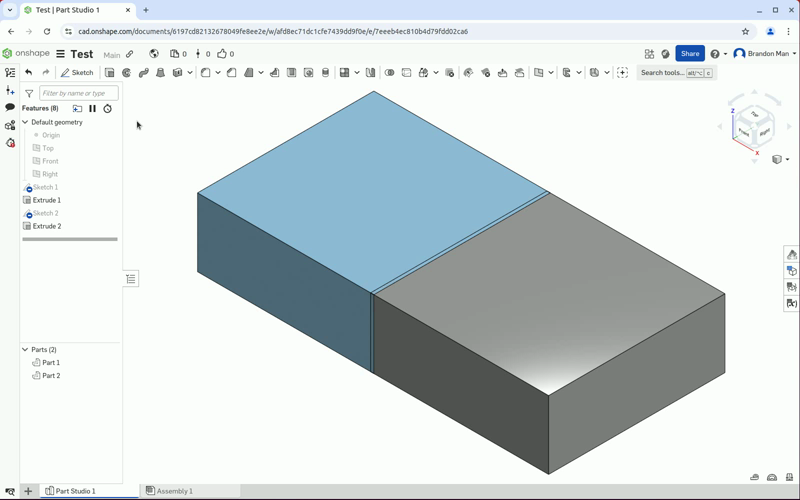
mouse_move(73, 189)
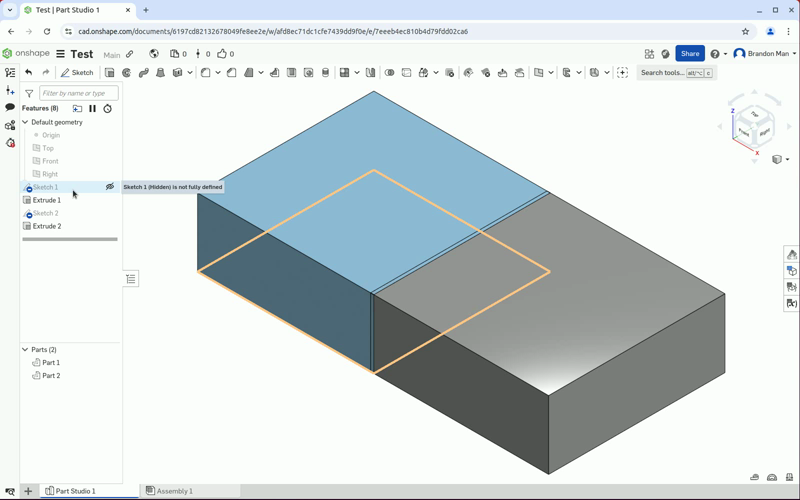
click(73, 189)